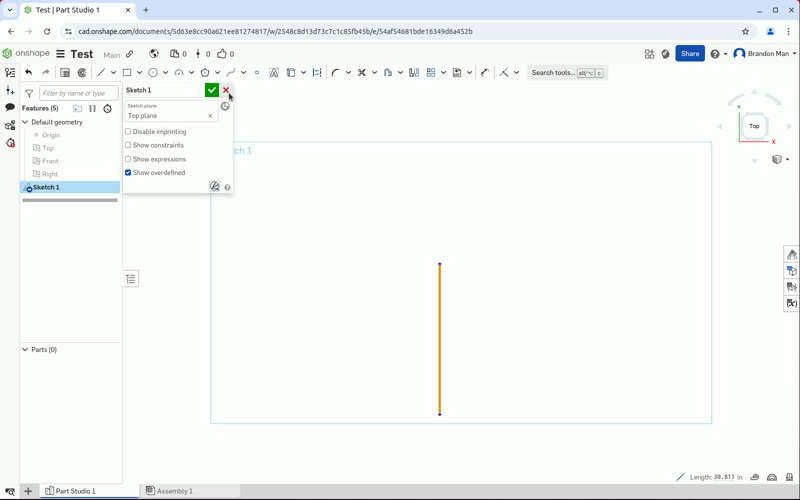
key(shift+h)
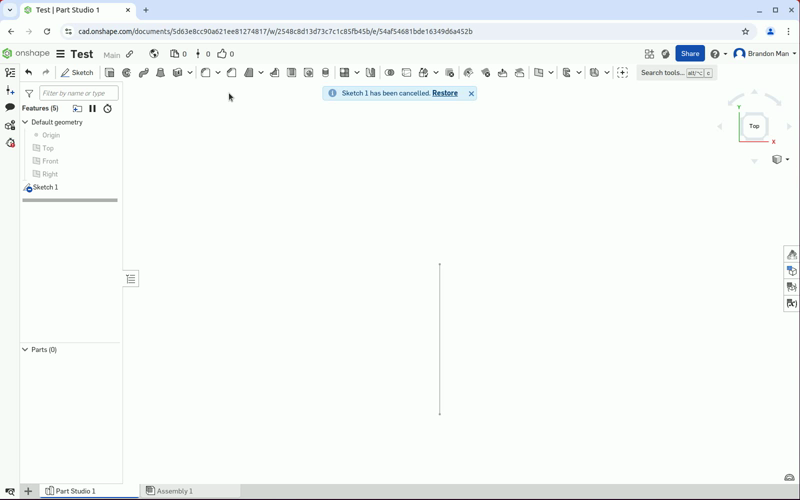
key(shift+s)
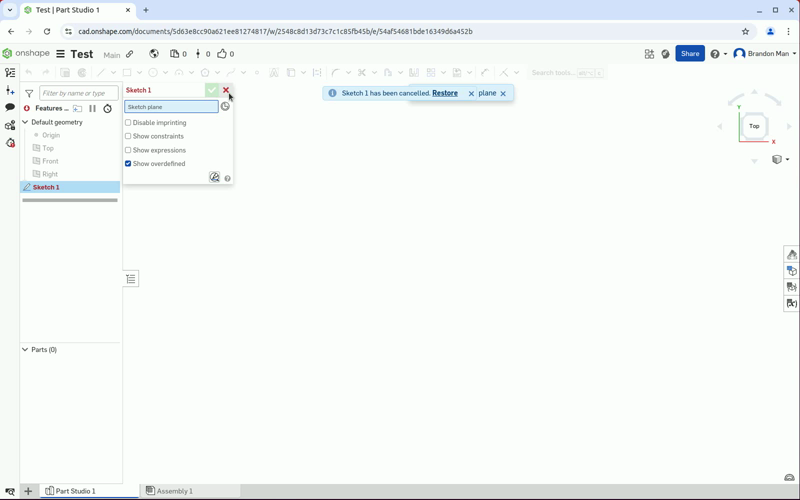
mouse_move(73, 150)
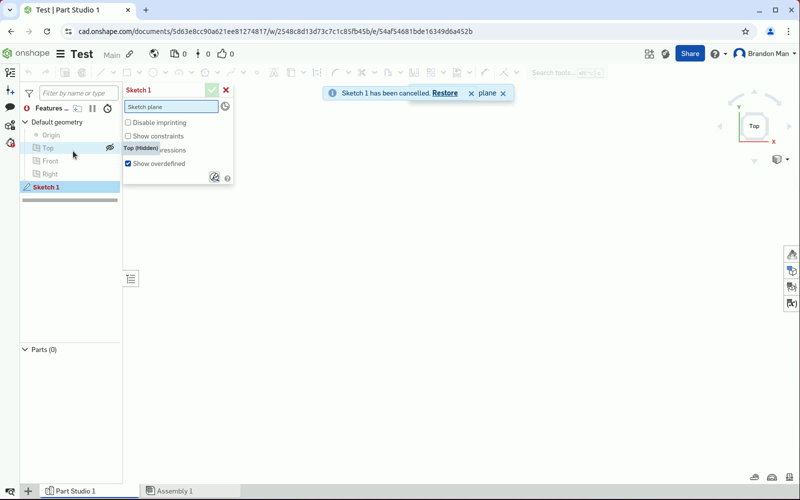
click(73, 150)
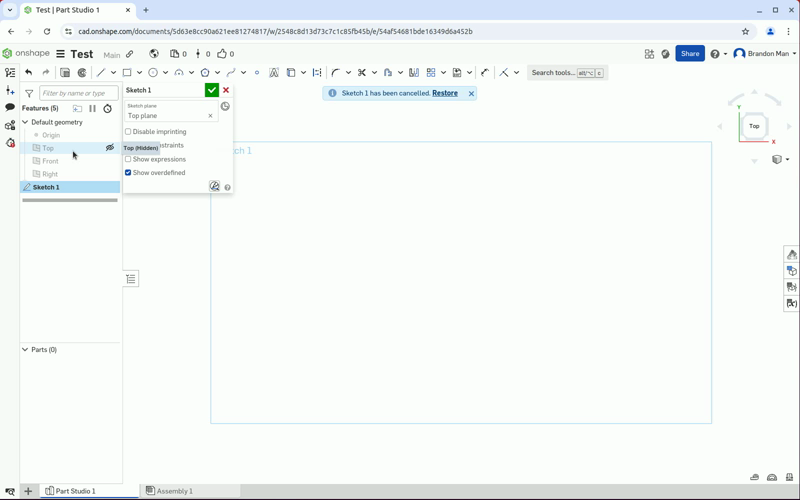
mouse_move(73, 352)
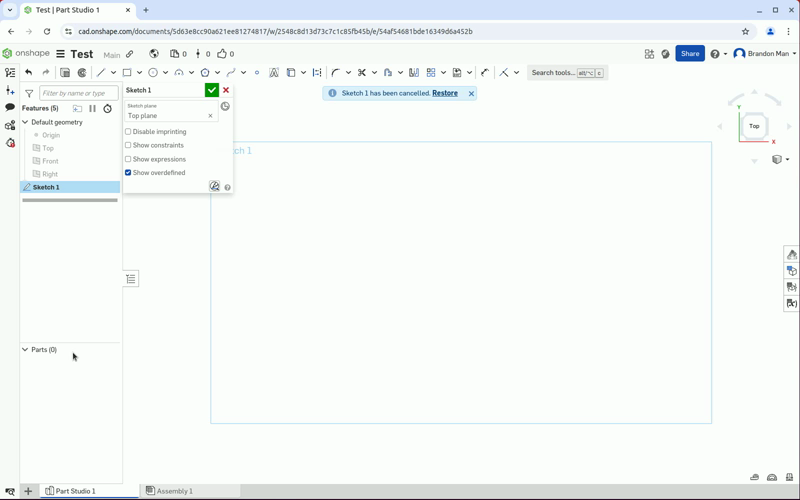
key(y)
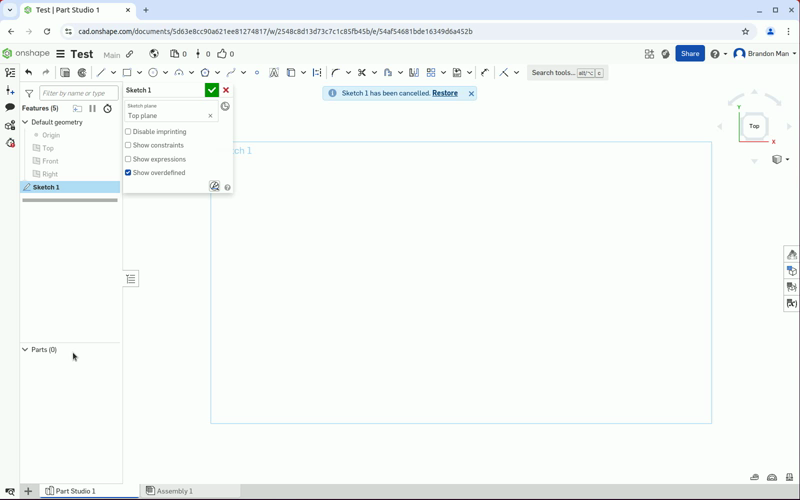
key(c)
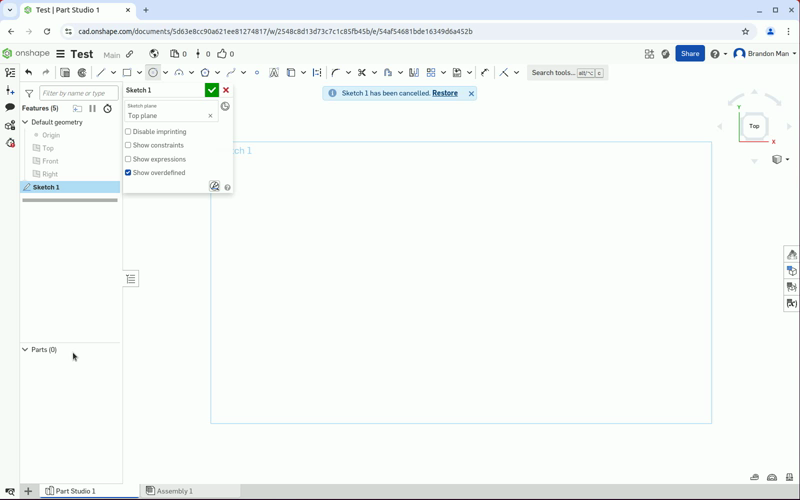
key_down(shift)
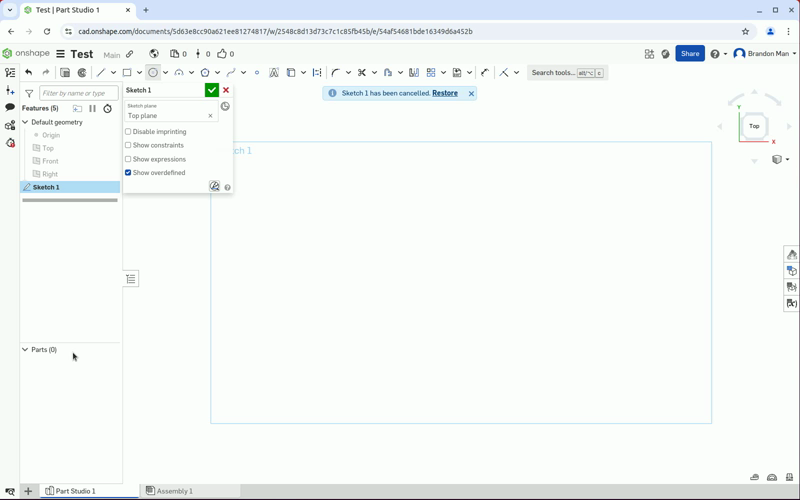
mouse_move(461, 282)
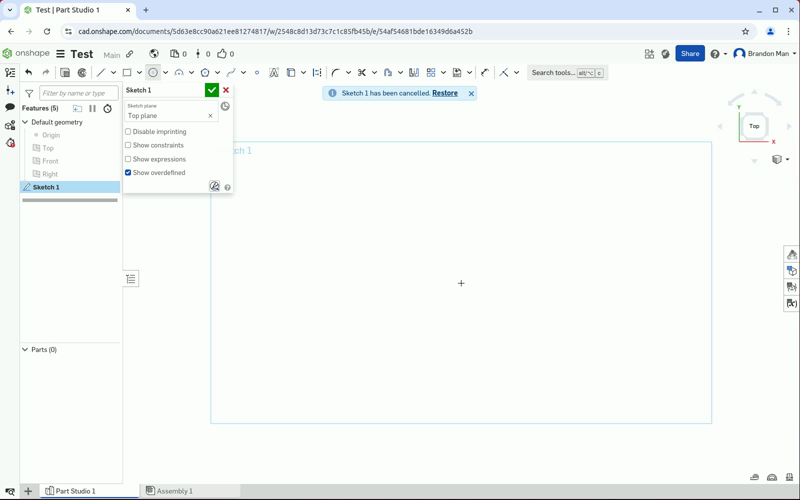
click(461, 282)
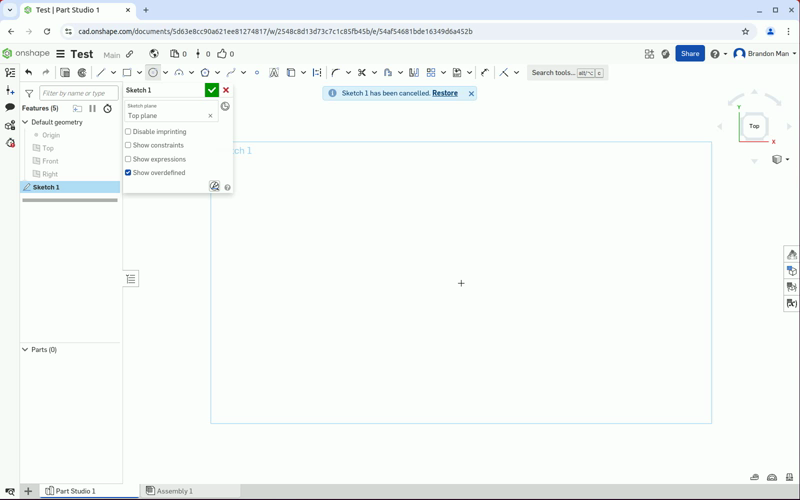
key_up(shift)
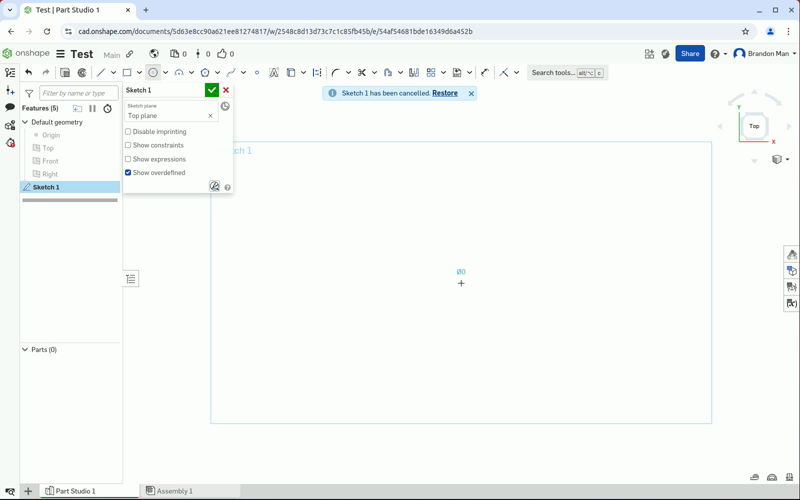
mouse_move(468, 282)
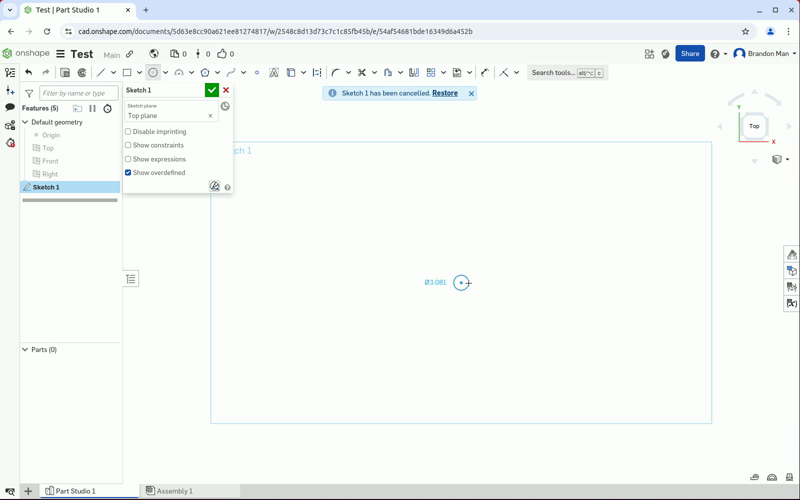
click(468, 282)
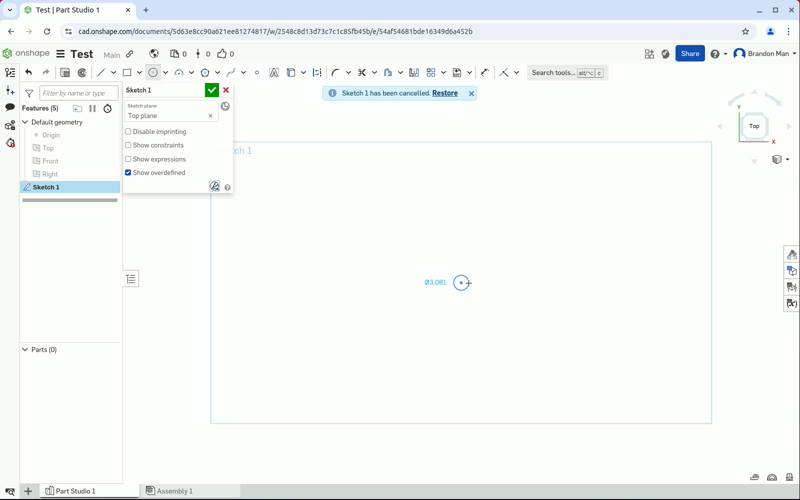
key(esc)
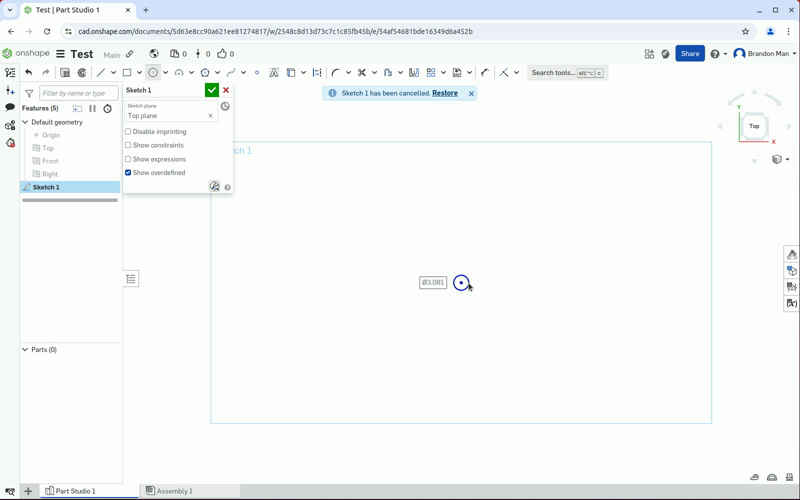
mouse_move(463, 282)
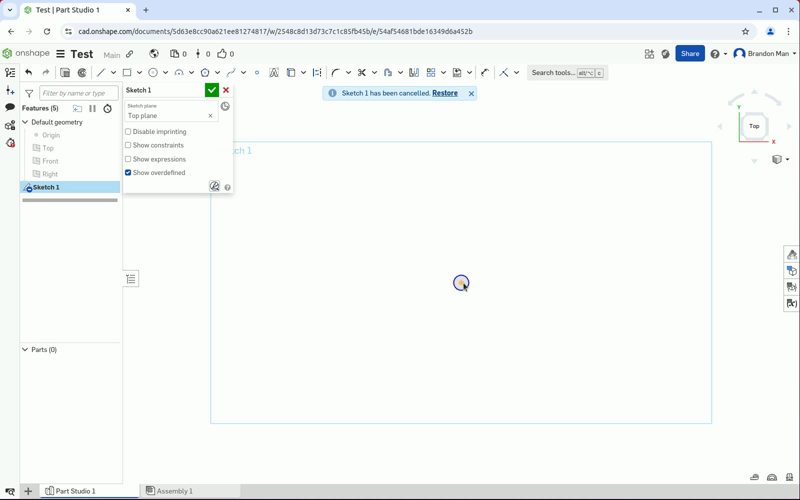
scroll(6)
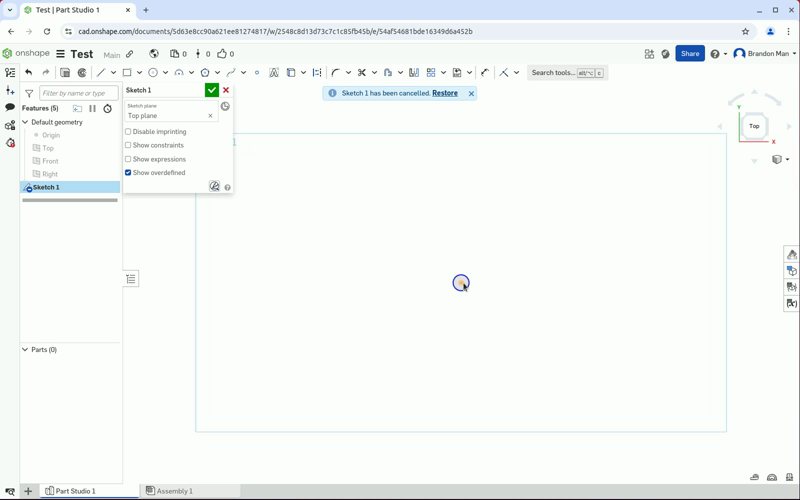
scroll(6)
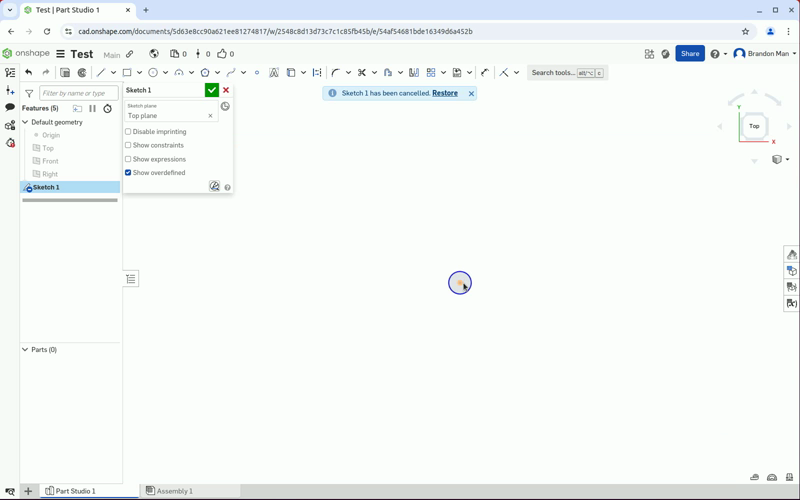
scroll(6)
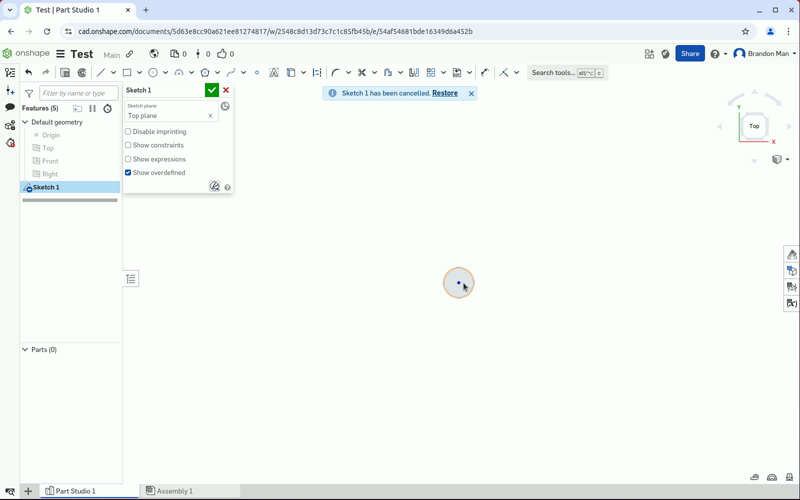
scroll(6)
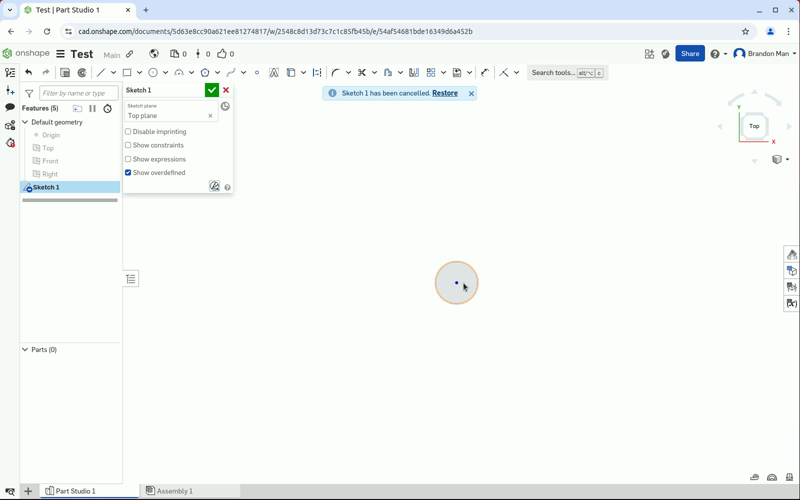
scroll(6)
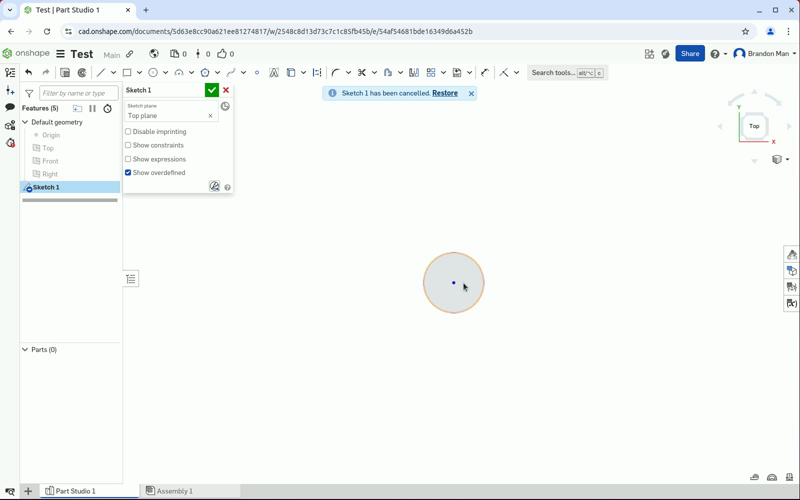
scroll(6)
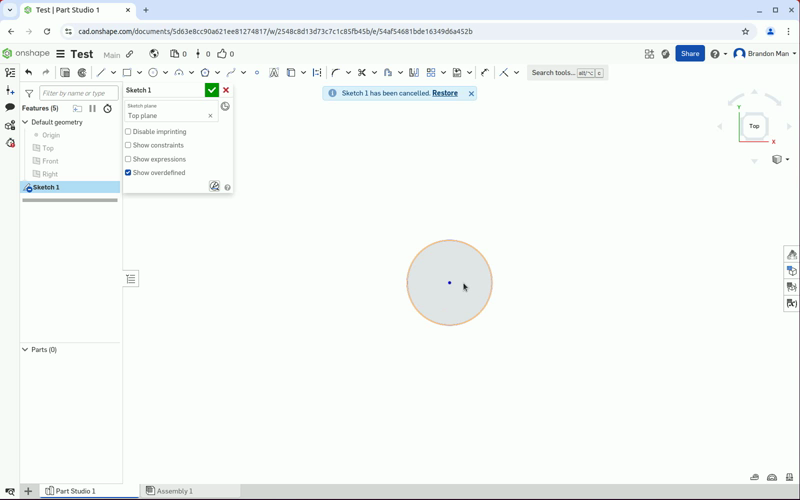
scroll(6)
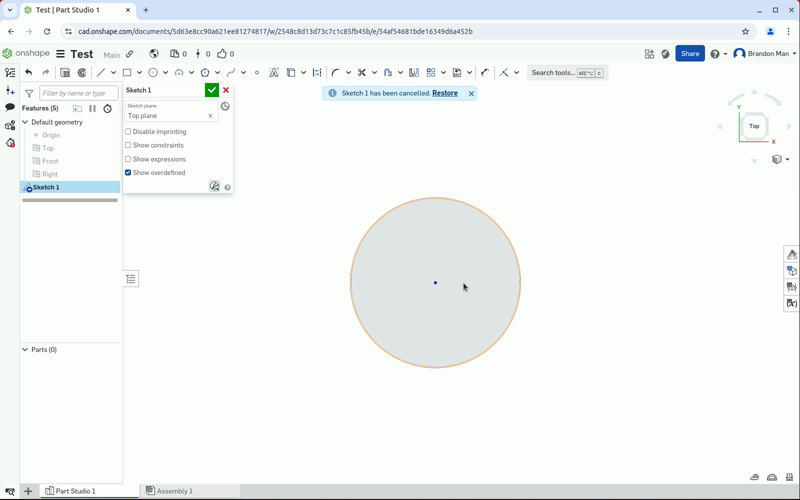
click(463, 282)
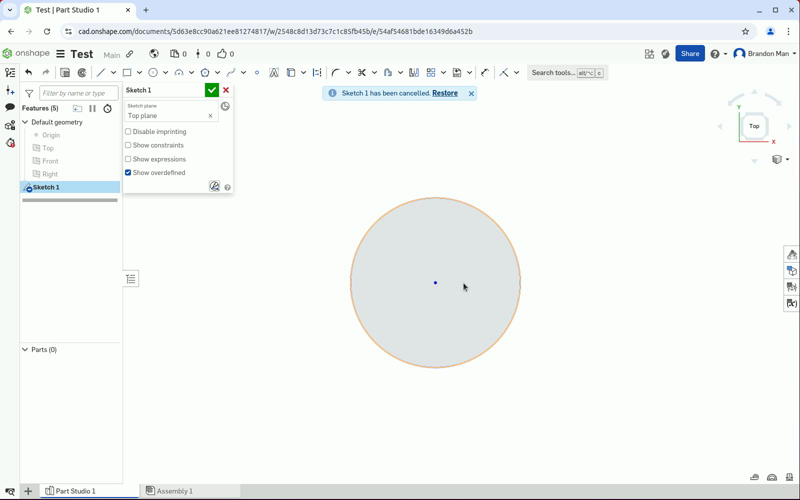
scroll(-6)
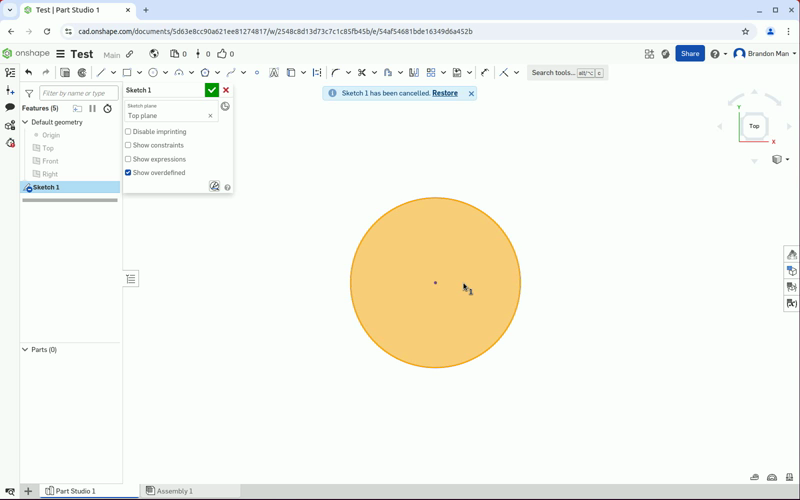
scroll(-6)
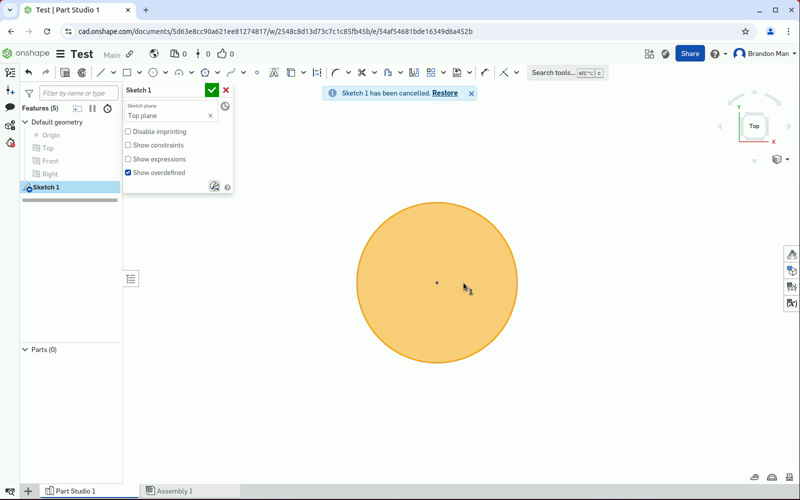
scroll(-6)
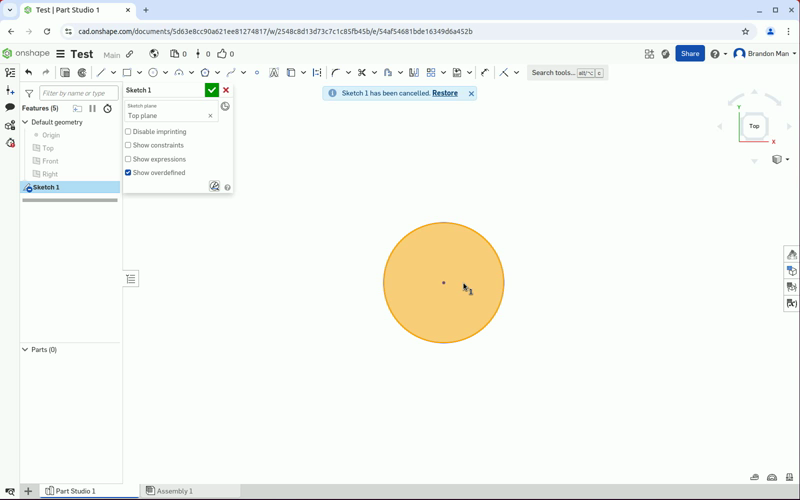
scroll(-6)
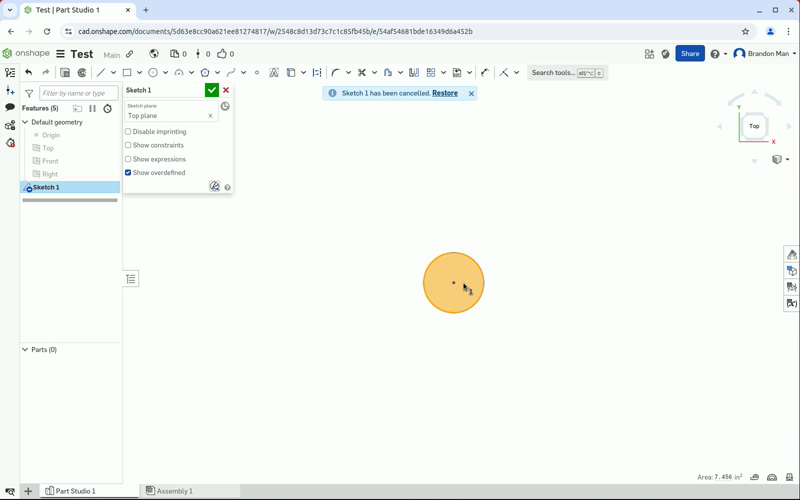
scroll(-6)
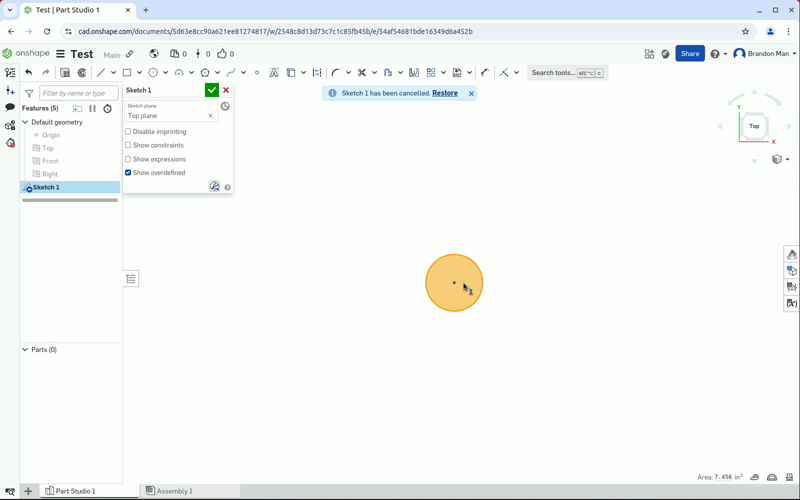
scroll(-6)
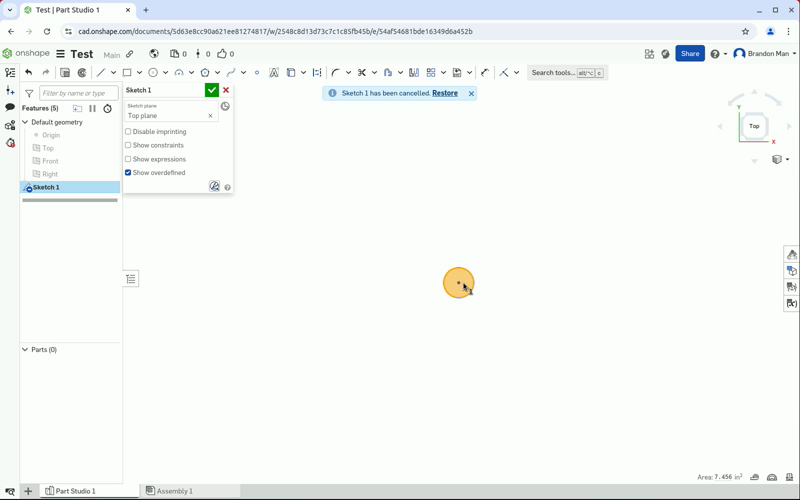
scroll(-6)
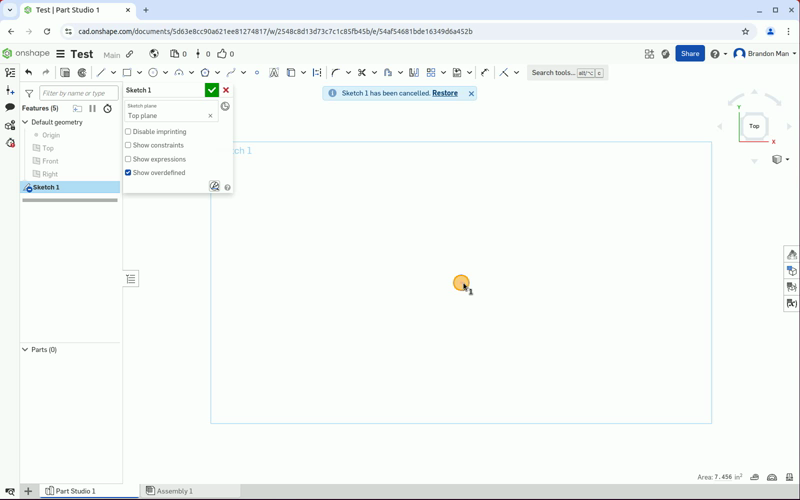
mouse_move(73, 352)
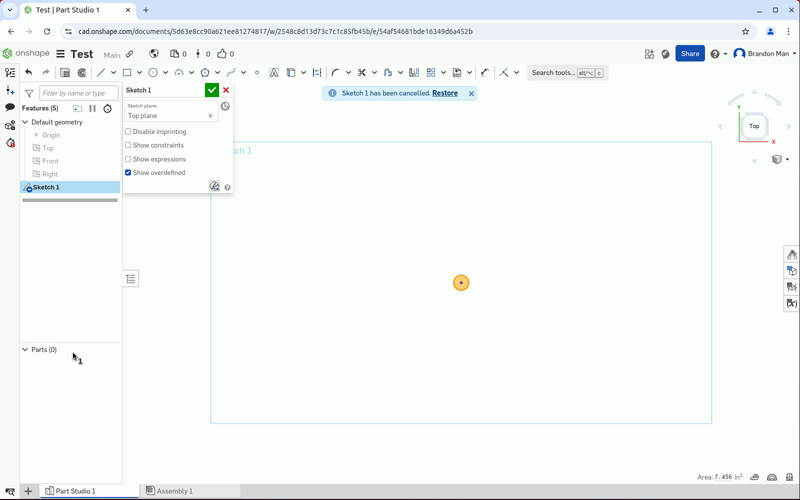
key(shift+y)
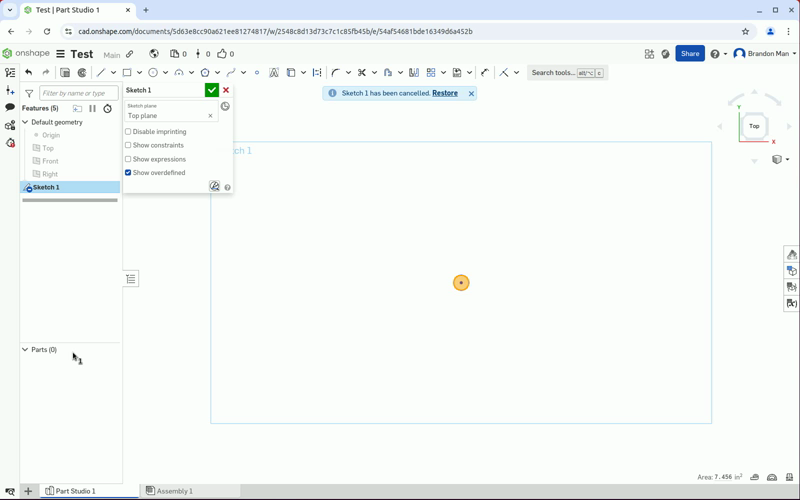
key(shift+e)
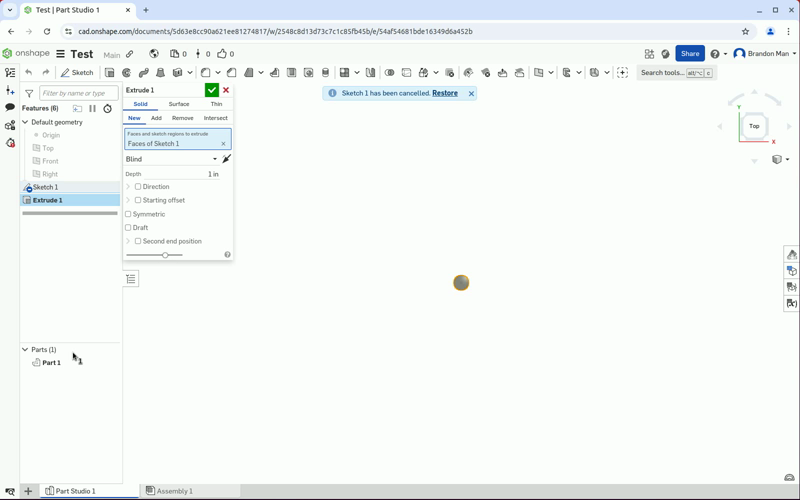
mouse_move(143, 106)
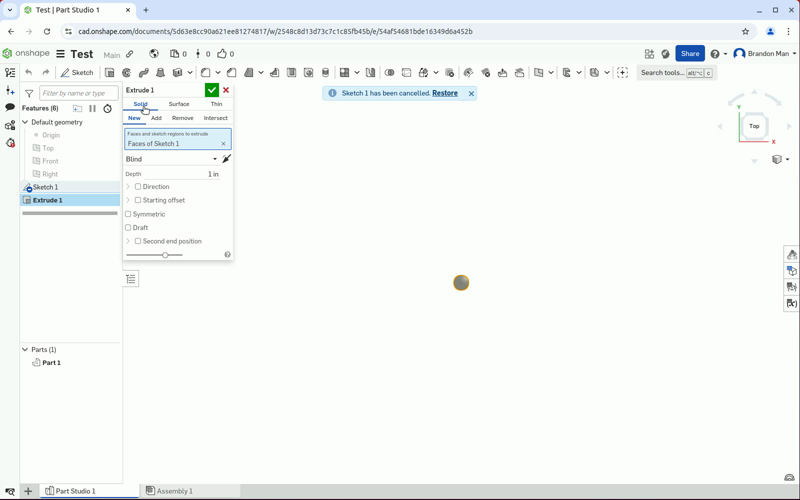
click(143, 106)
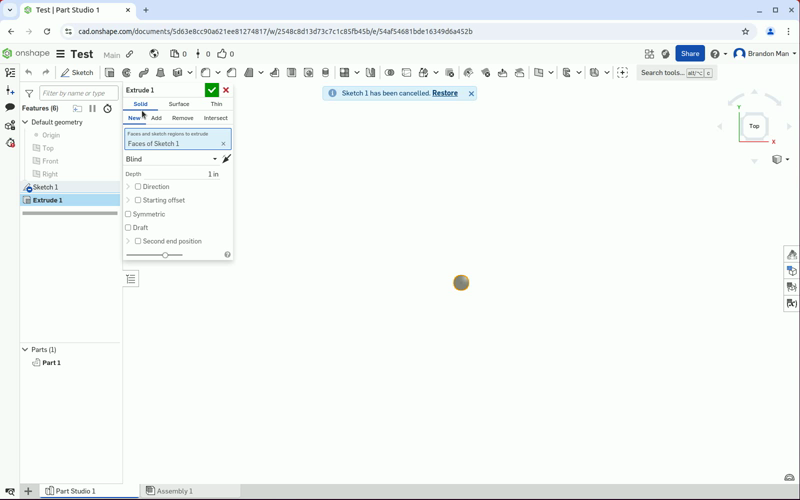
mouse_move(137, 120)
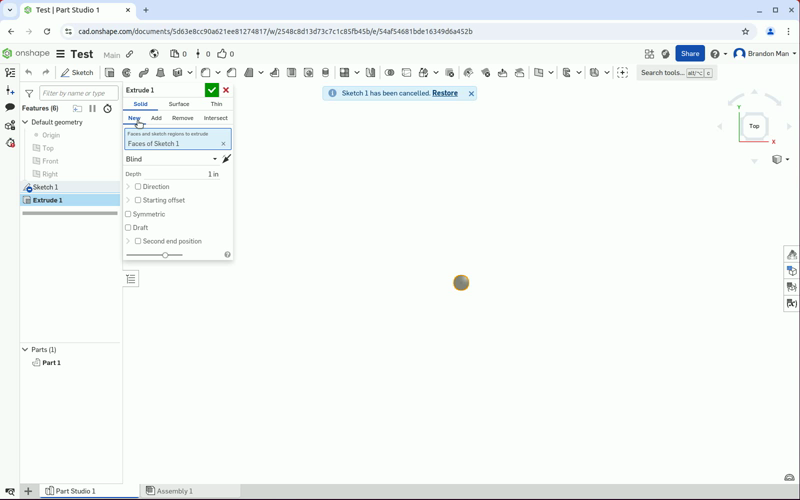
click(137, 120)
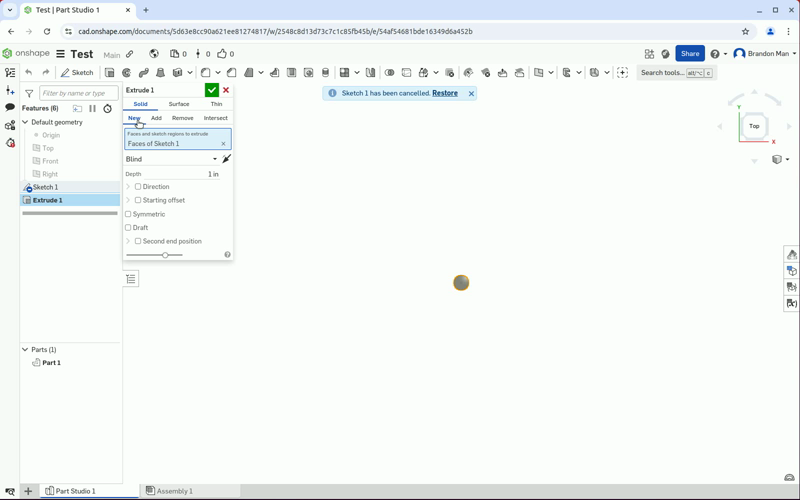
key(tab, 4)
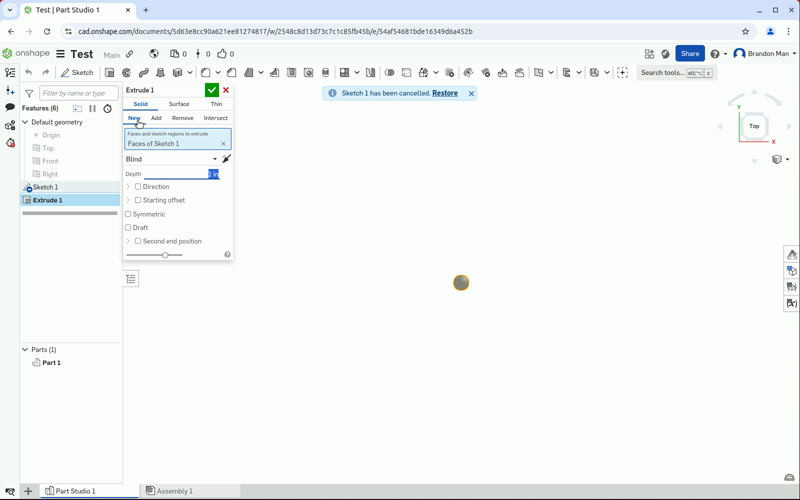
text(23.108)
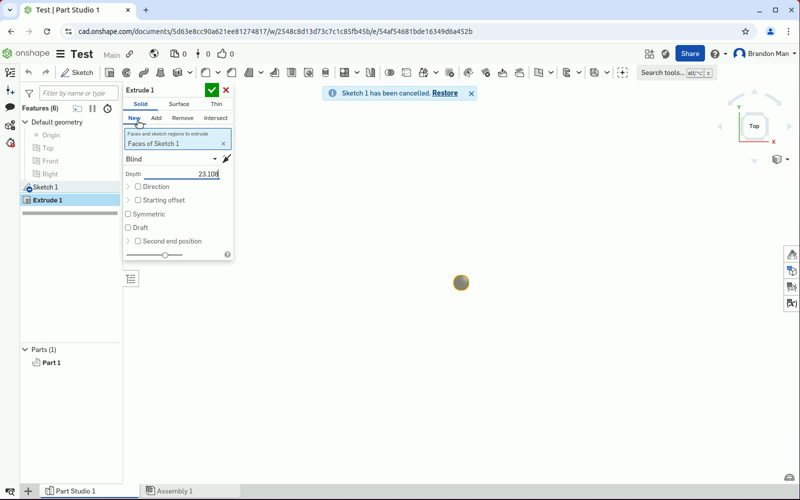
key(enter)
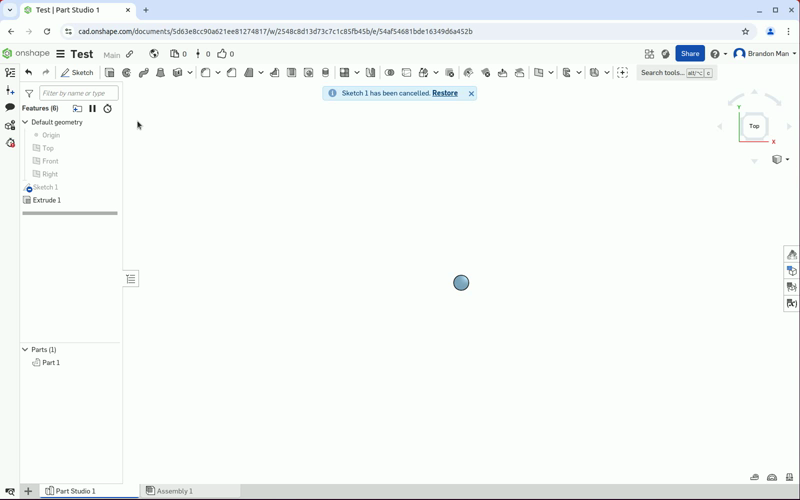
key(shift+h)
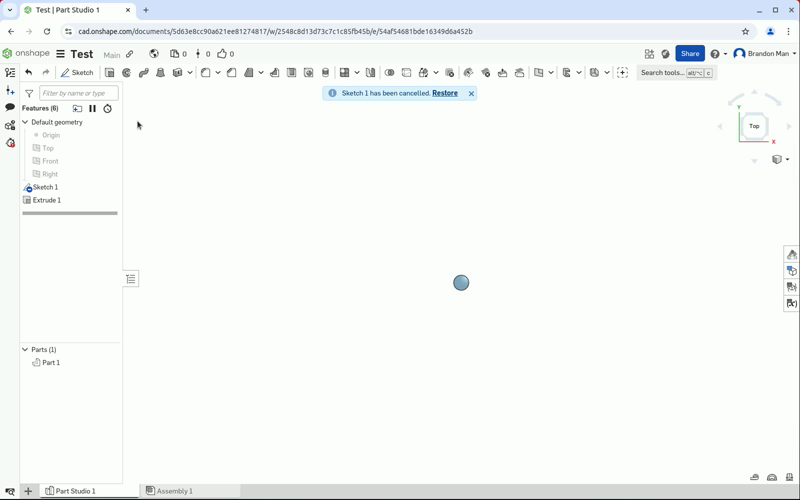
key(shift+h)
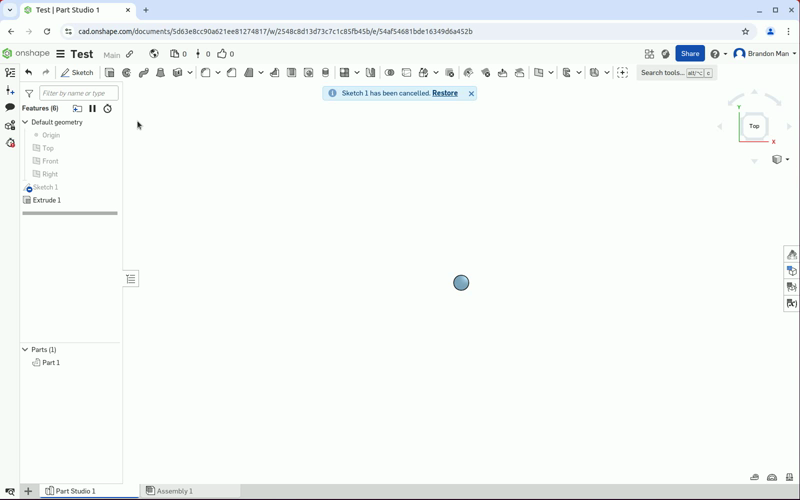
mouse_move(73, 189)
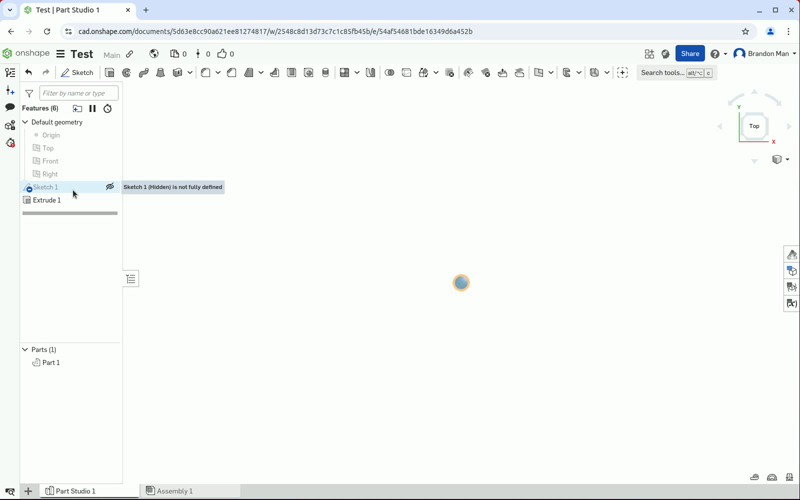
click(73, 189)
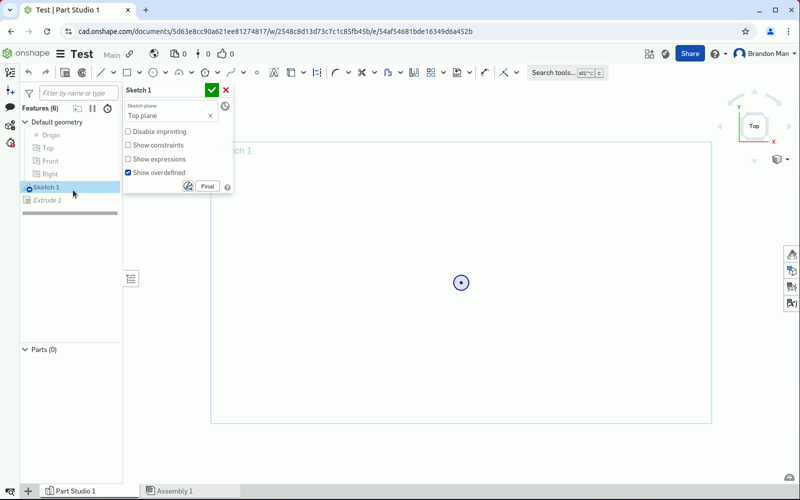
mouse_move(229, 92)
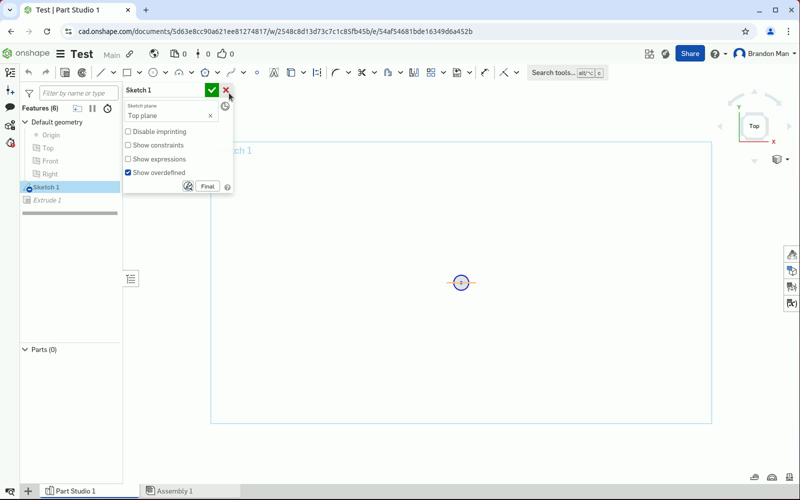
click(229, 92)
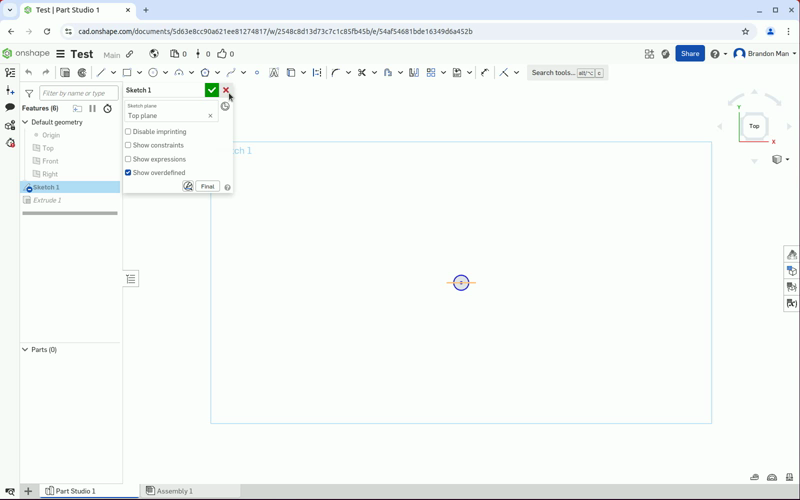
key(shift+s)
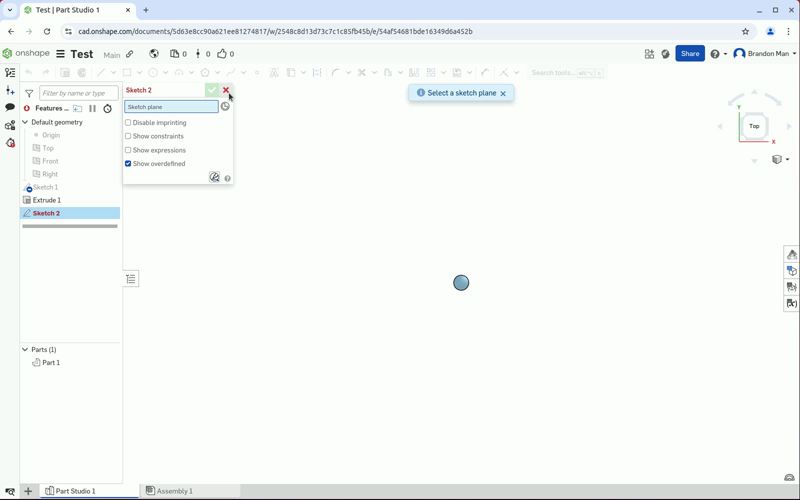
mouse_move(73, 150)
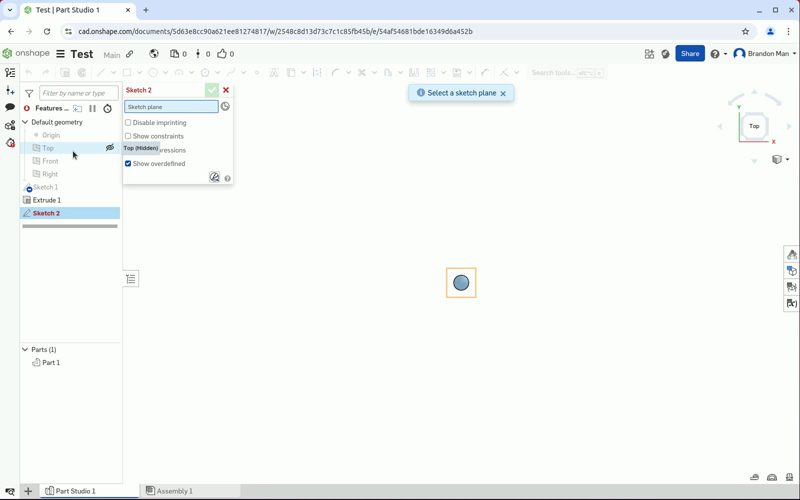
click(73, 150)
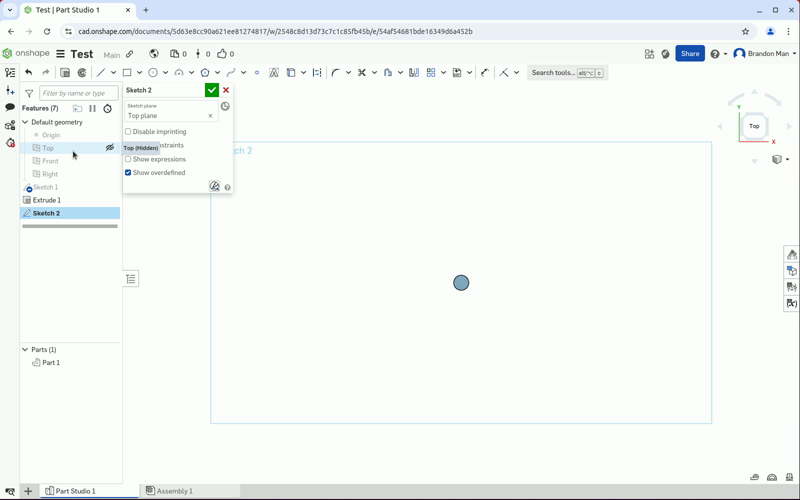
mouse_move(73, 352)
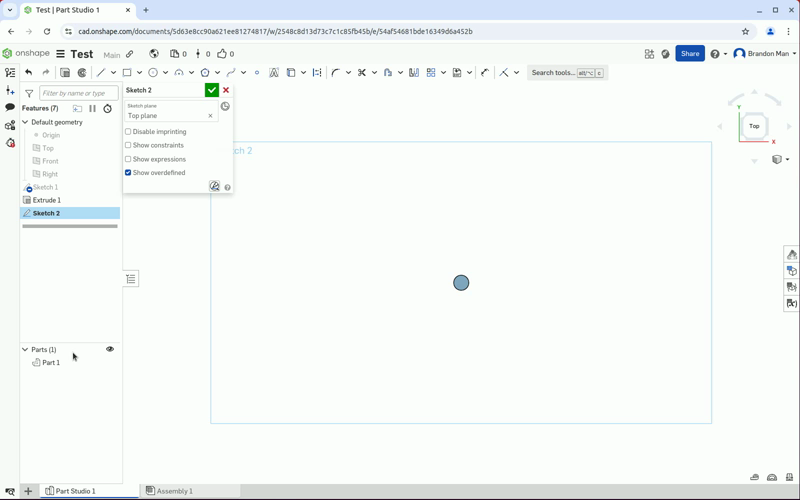
key(y)
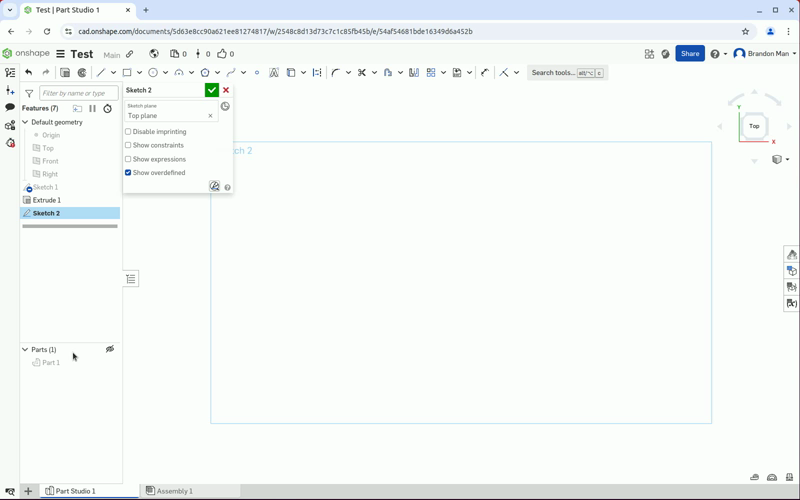
key(c)
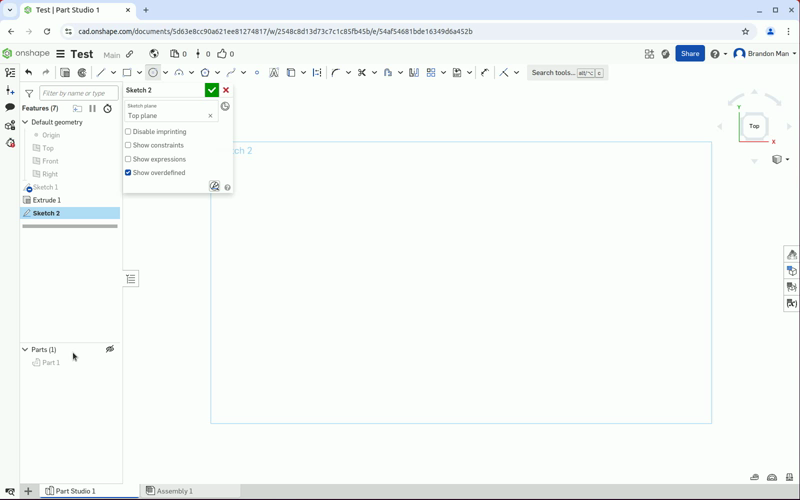
key_down(shift)
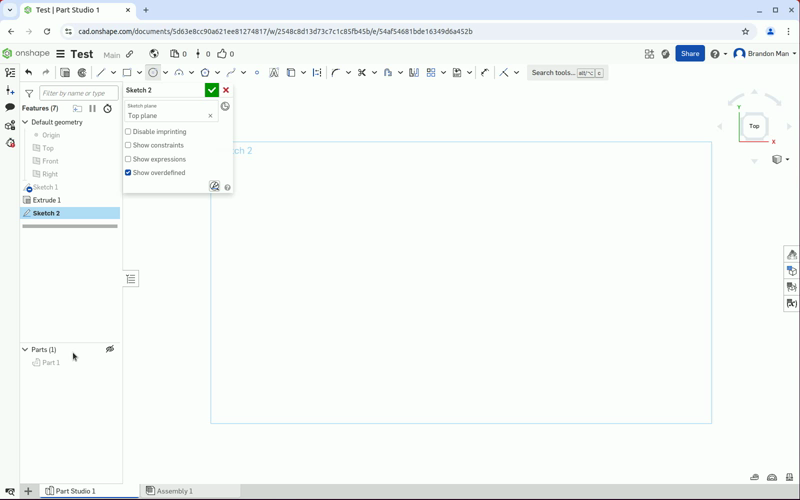
mouse_move(461, 282)
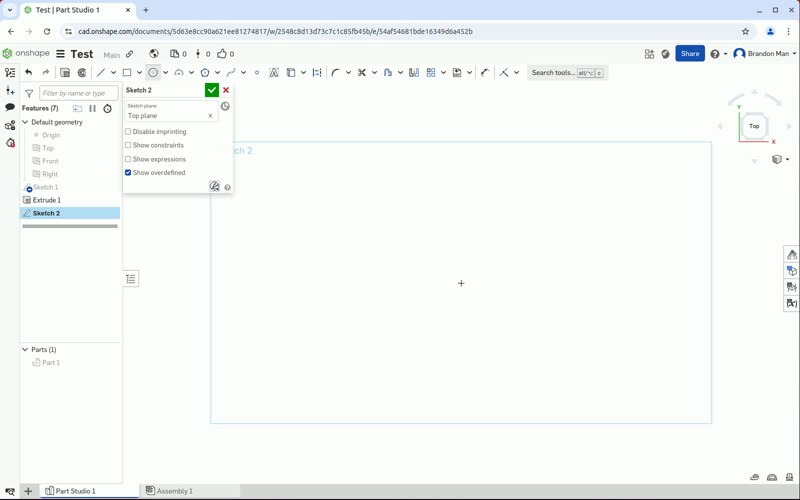
click(461, 282)
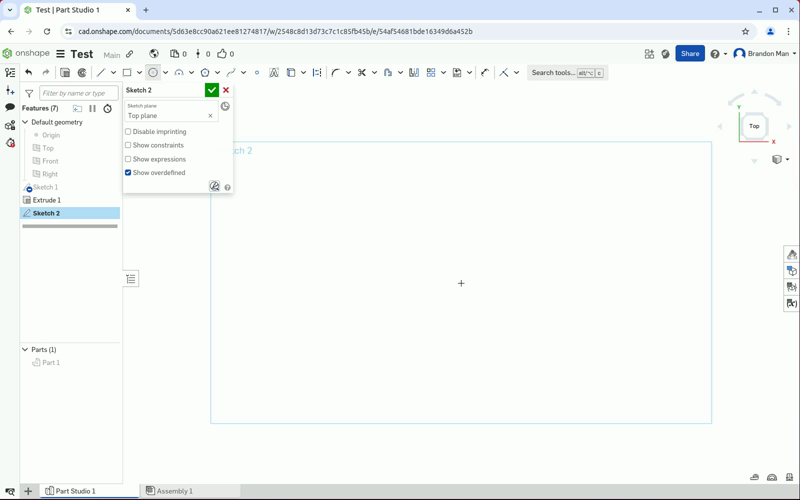
key_up(shift)
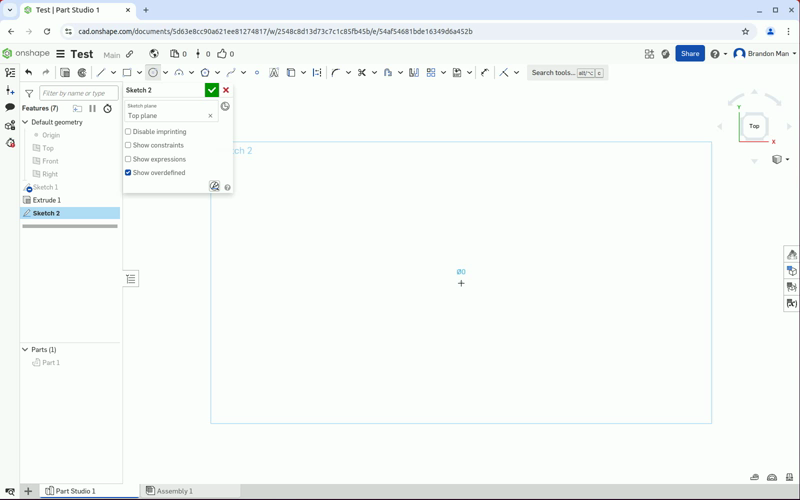
mouse_move(468, 282)
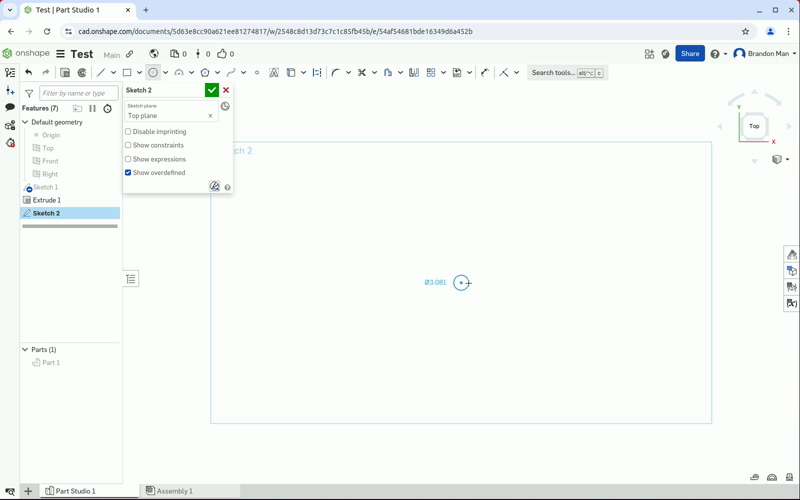
click(468, 282)
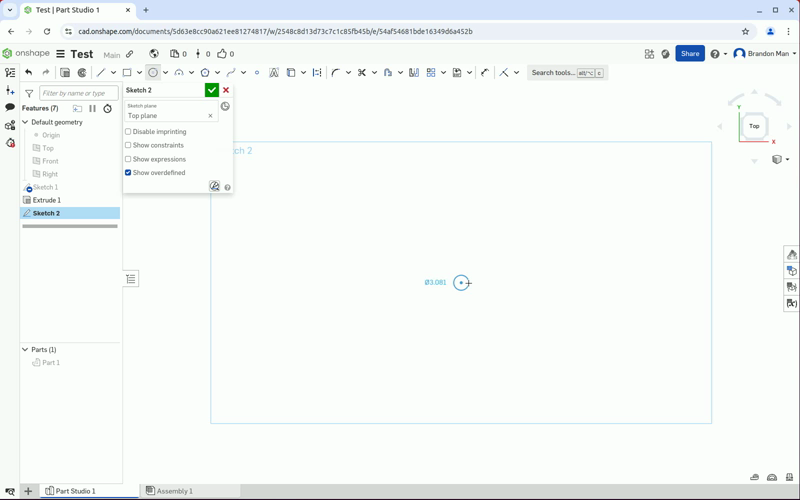
key(esc)
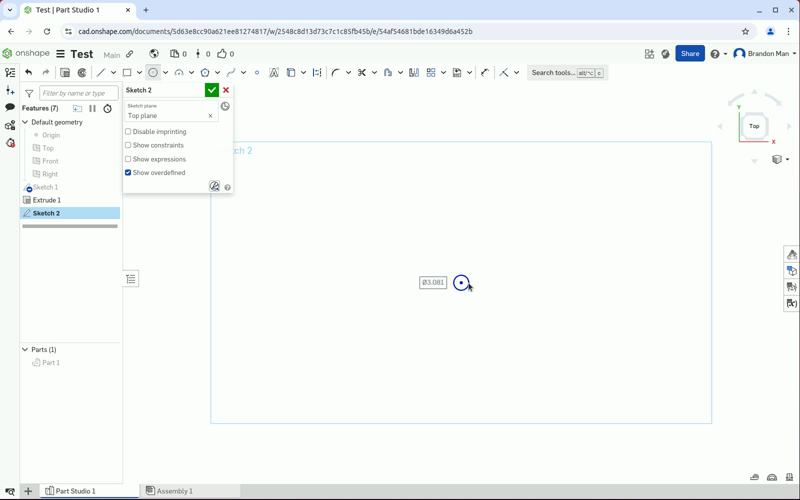
mouse_move(461, 283)
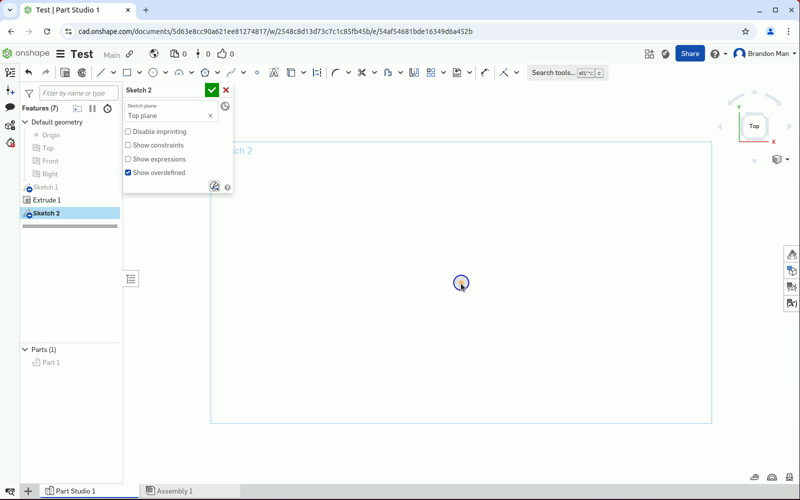
scroll(6)
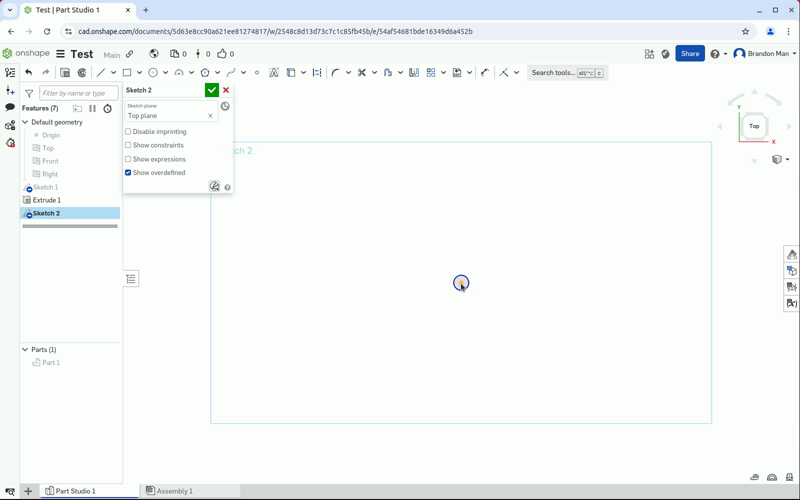
scroll(6)
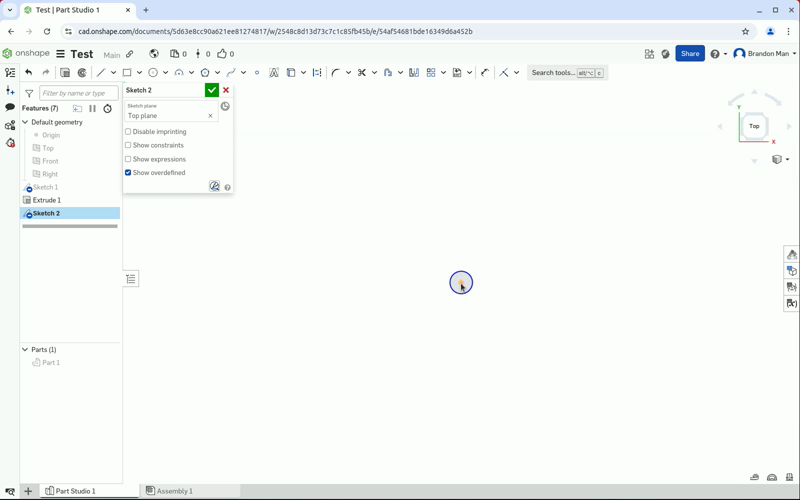
scroll(6)
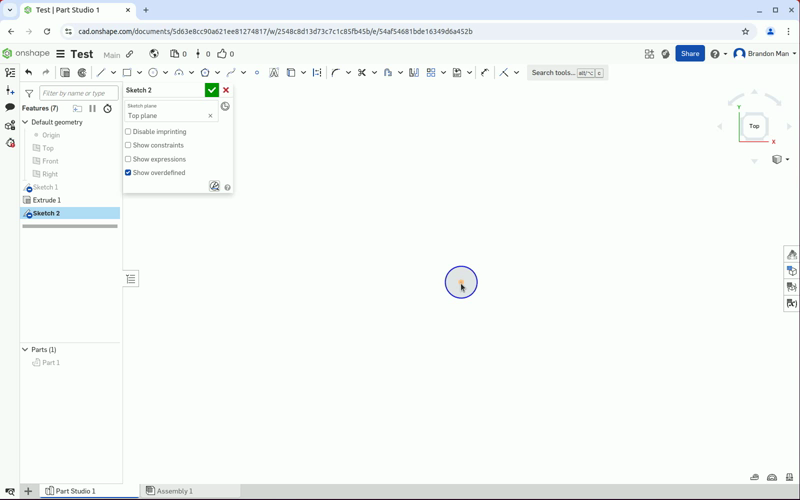
scroll(6)
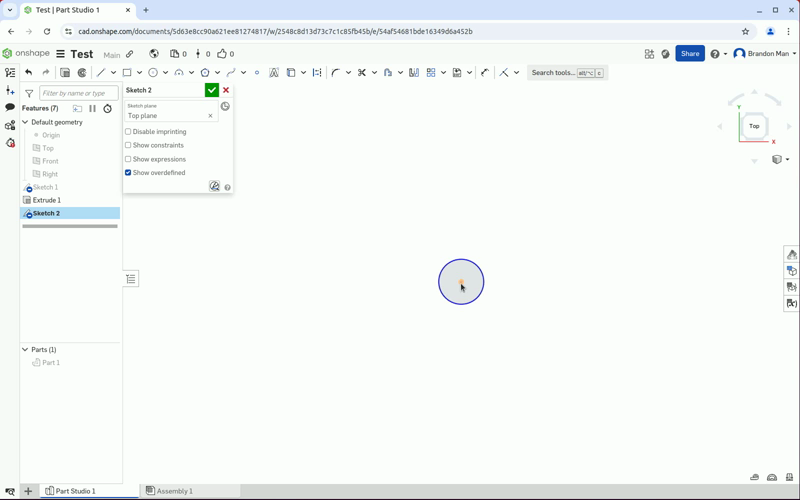
scroll(6)
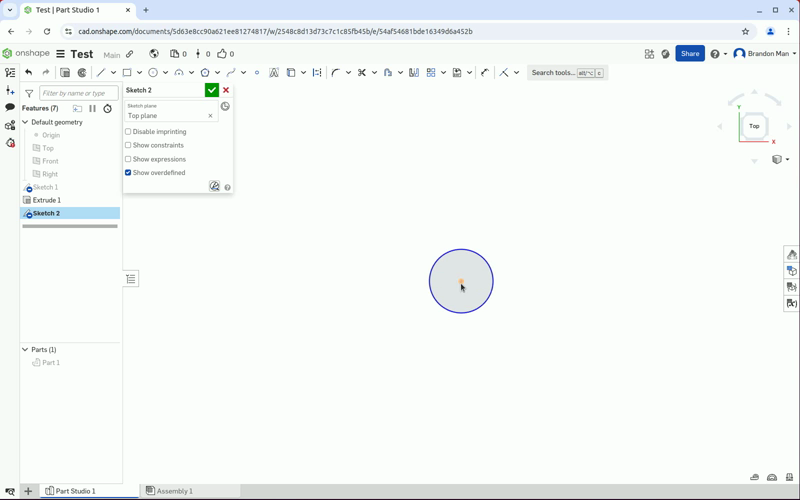
scroll(6)
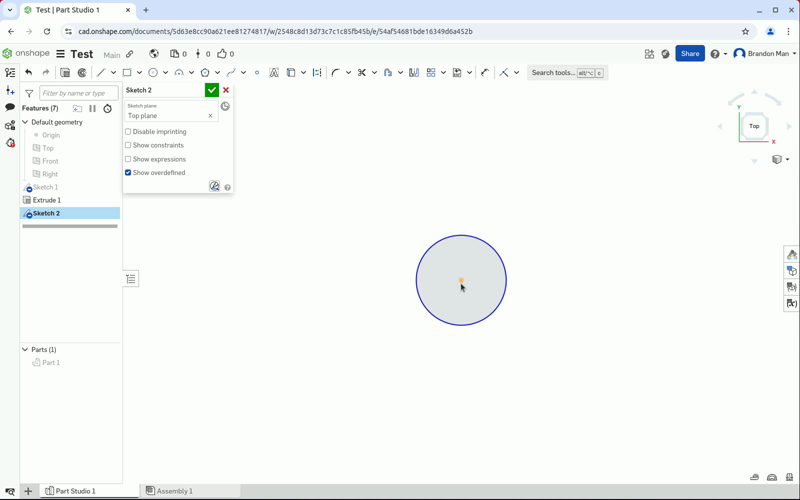
scroll(6)
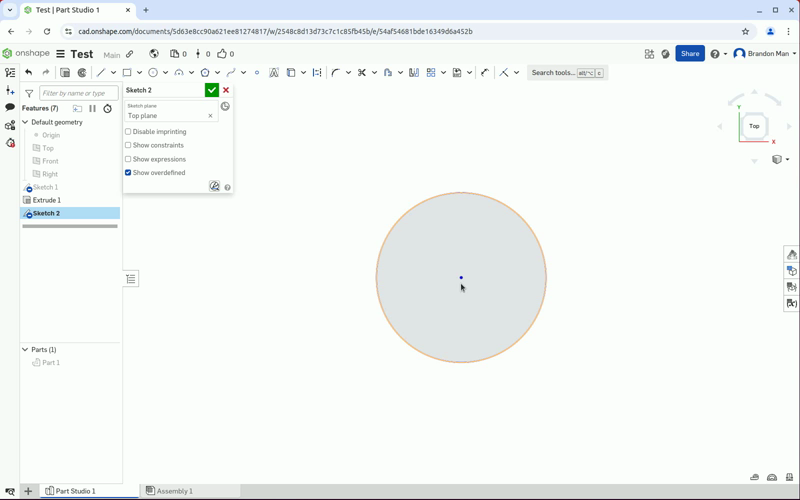
click(461, 283)
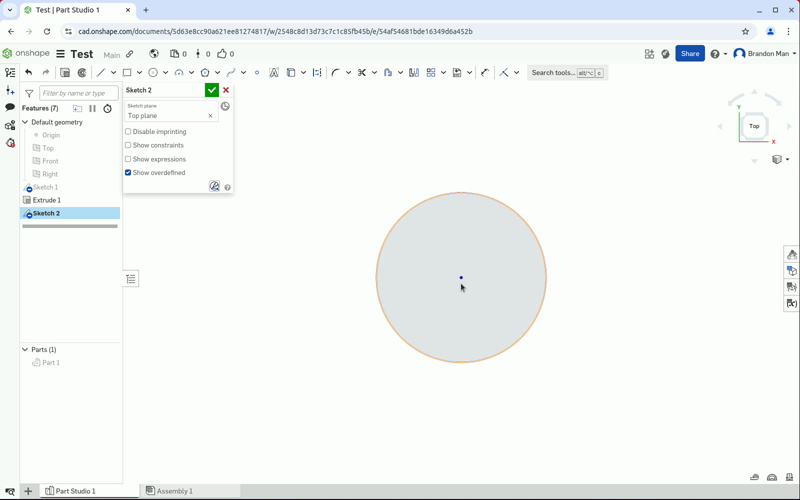
scroll(-6)
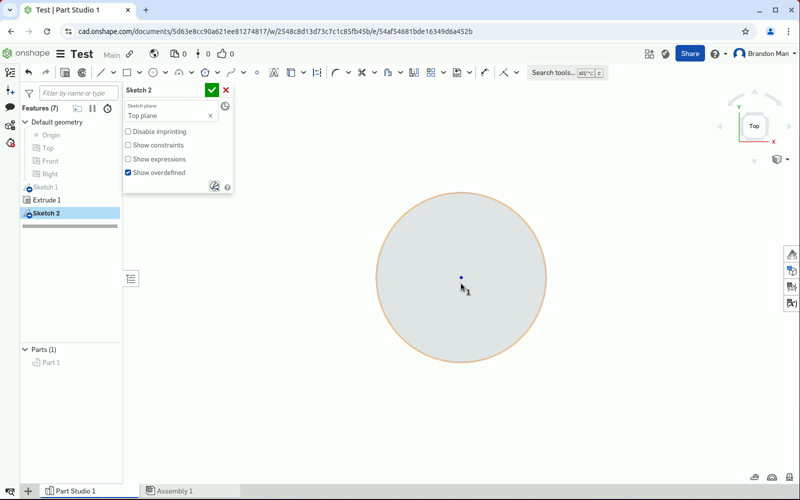
scroll(-6)
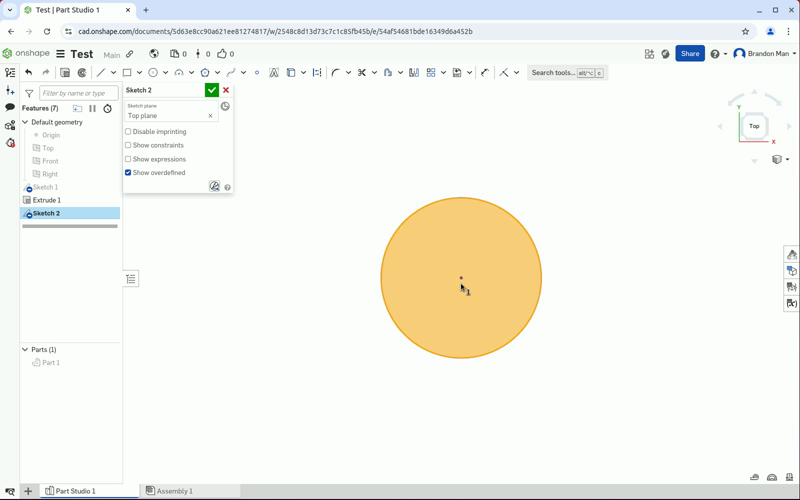
scroll(-6)
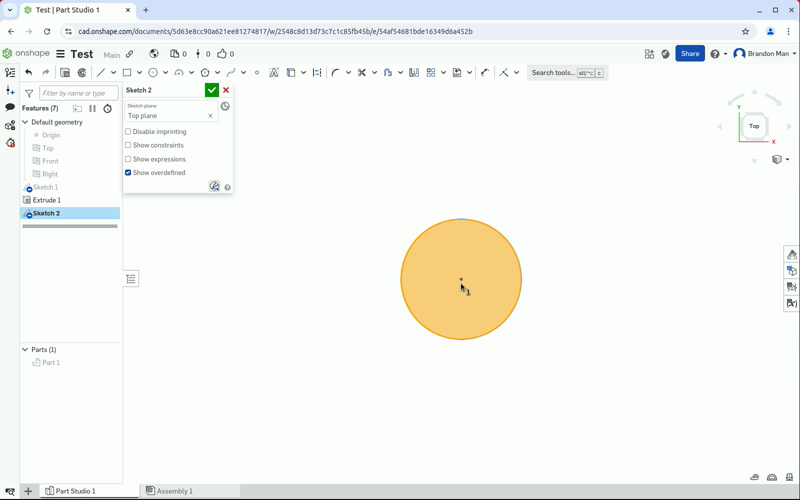
scroll(-6)
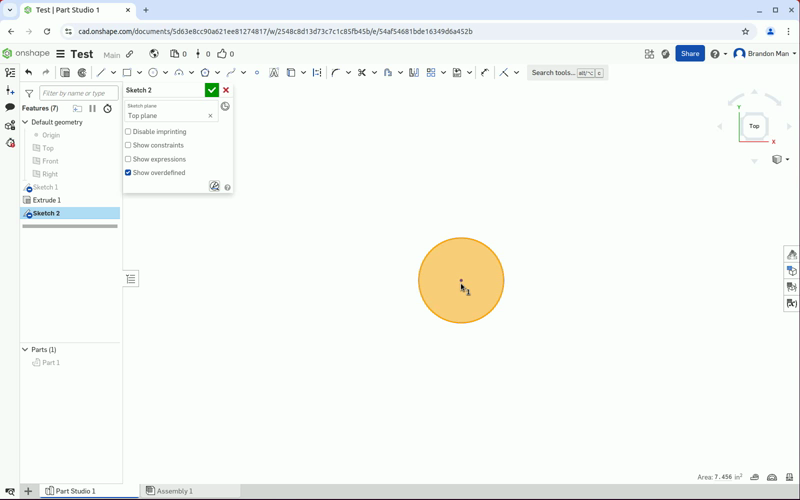
scroll(-6)
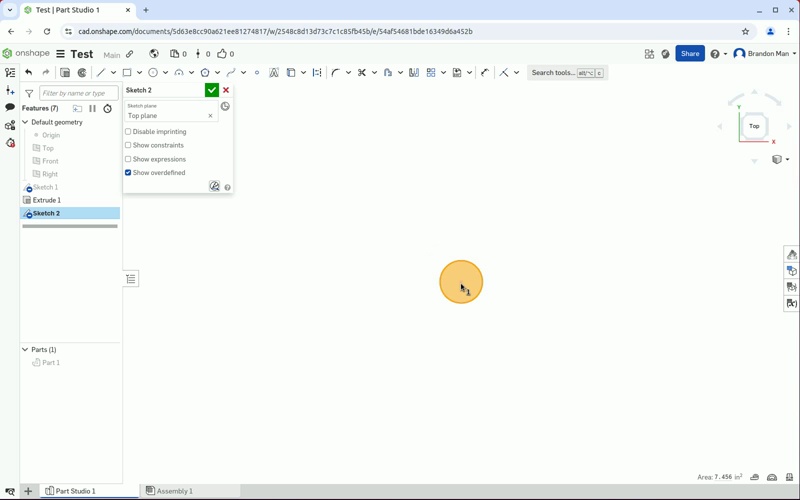
scroll(-6)
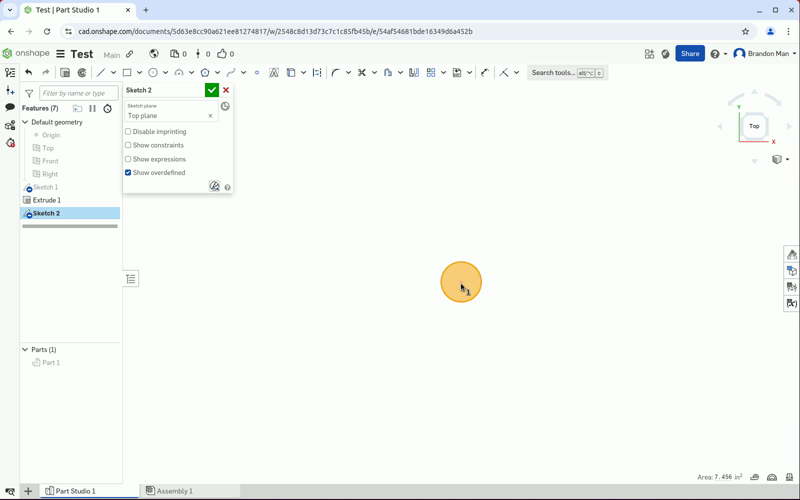
scroll(-6)
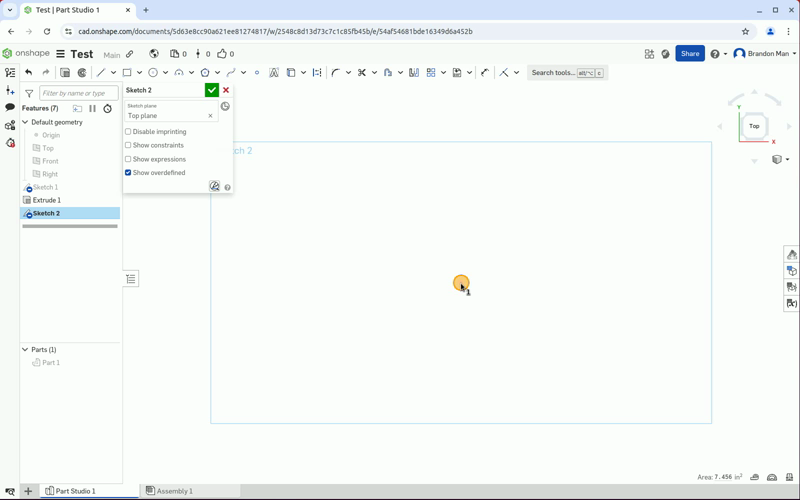
mouse_move(73, 352)
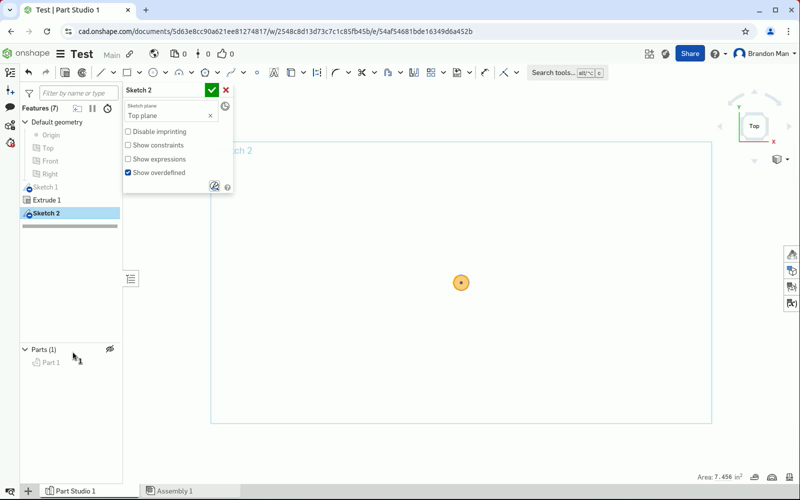
key(shift+y)
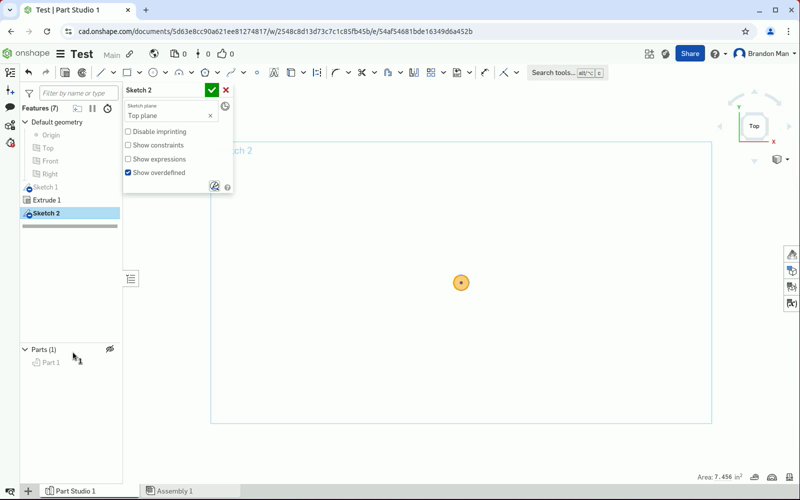
key(shift+e)
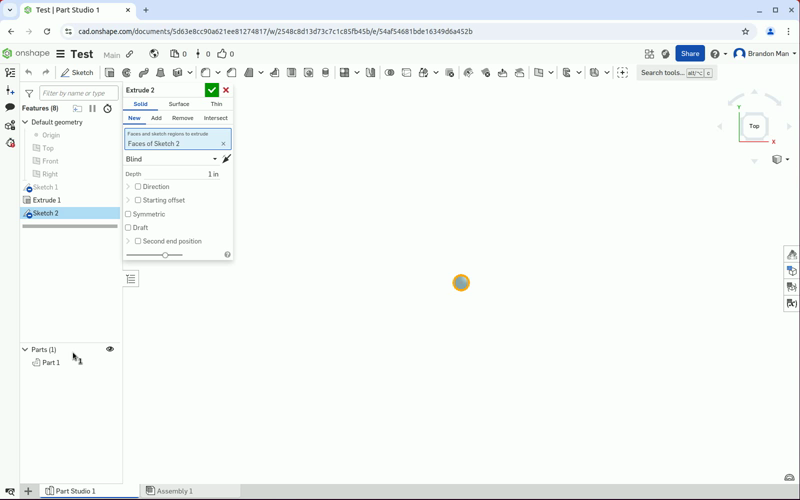
mouse_move(143, 106)
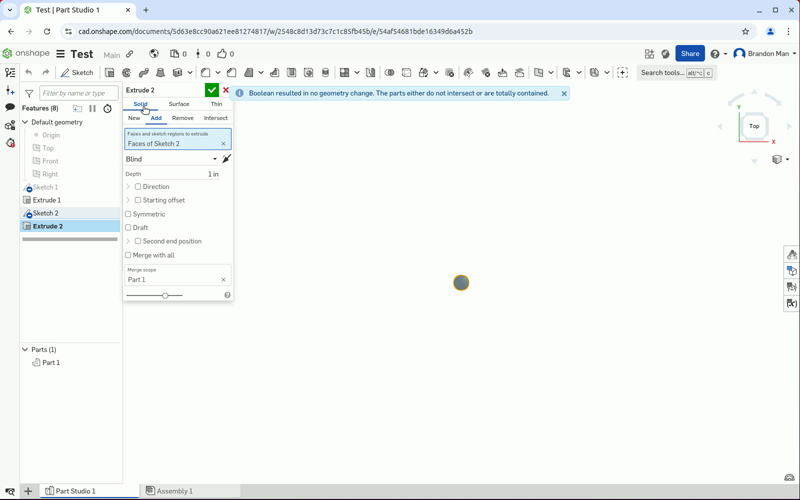
click(143, 106)
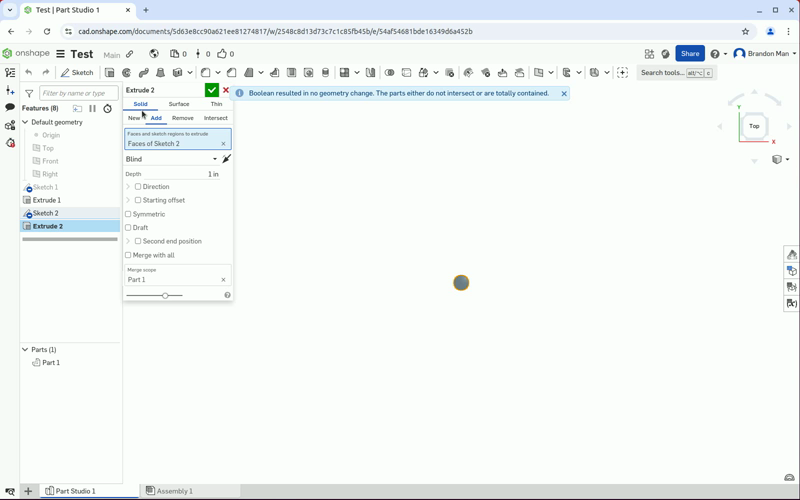
mouse_move(137, 120)
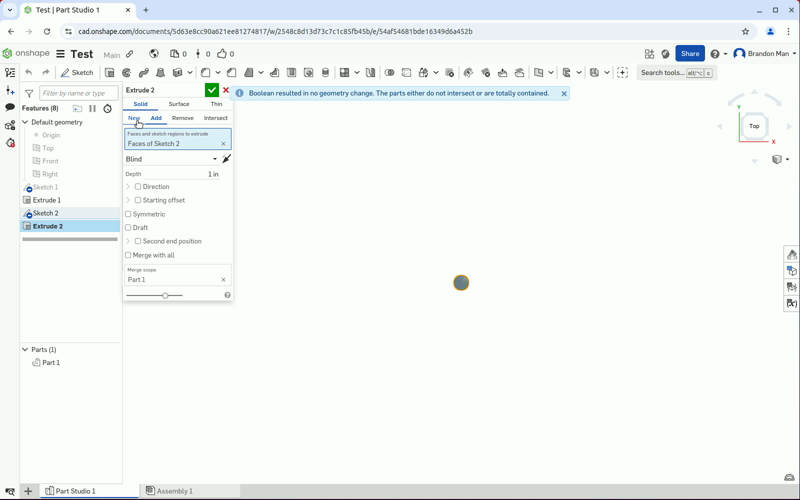
click(137, 120)
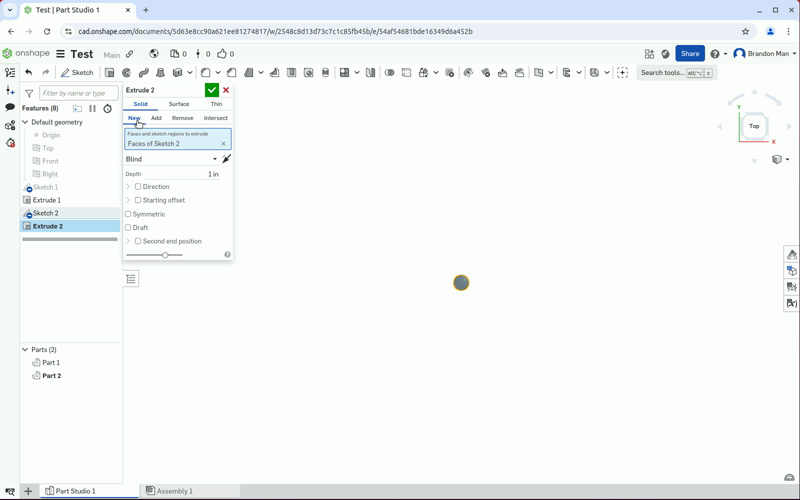
key(tab, 4)
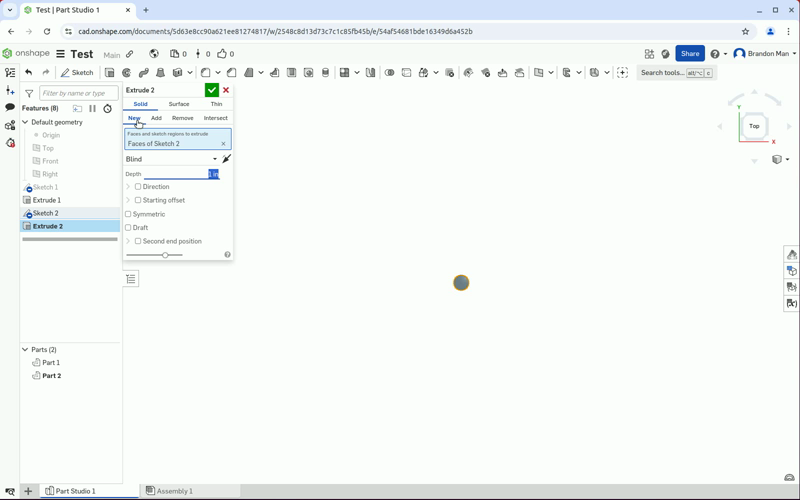
text(23.108)
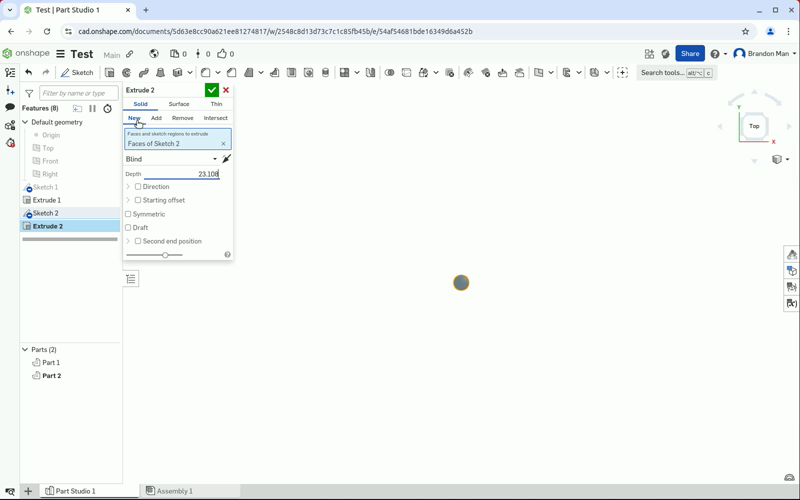
key(enter)
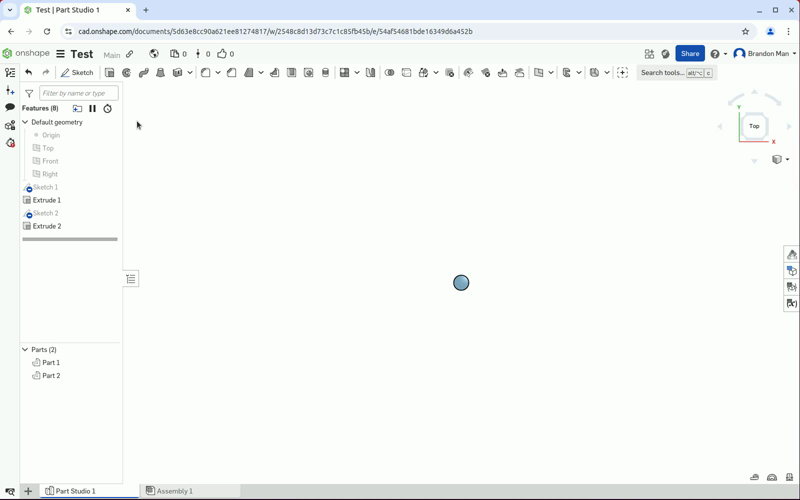
key(shift+h)
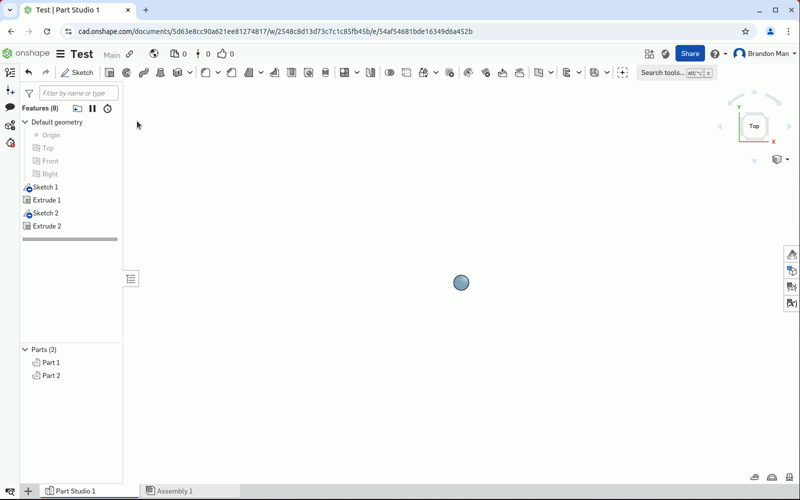
key(shift+h)
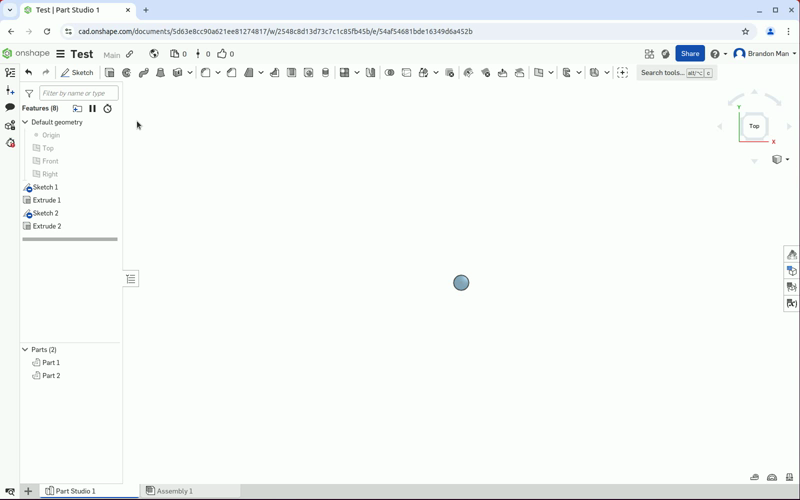
key(shift+7)
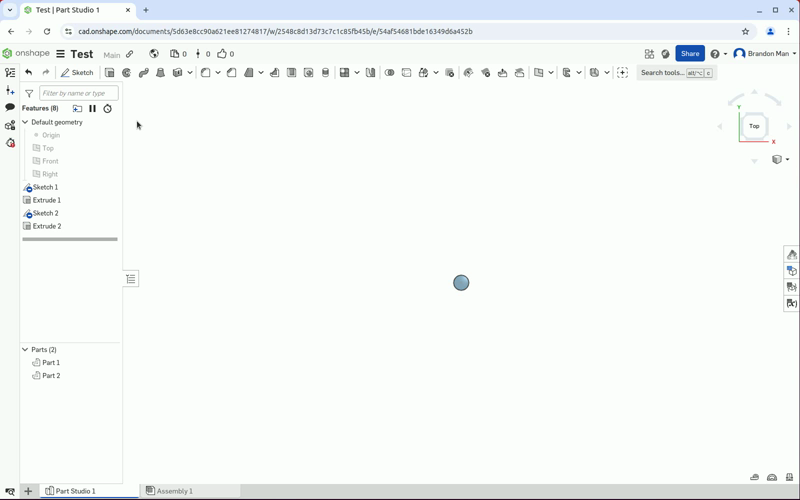
key(up, 3)
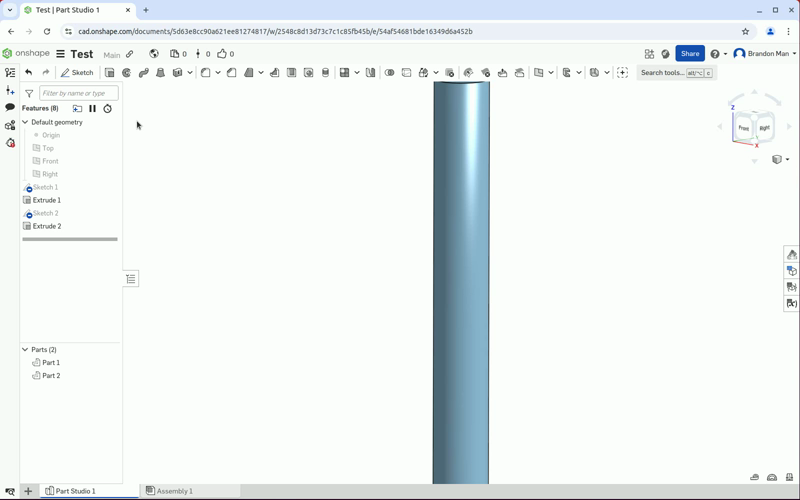
key(left, 3)
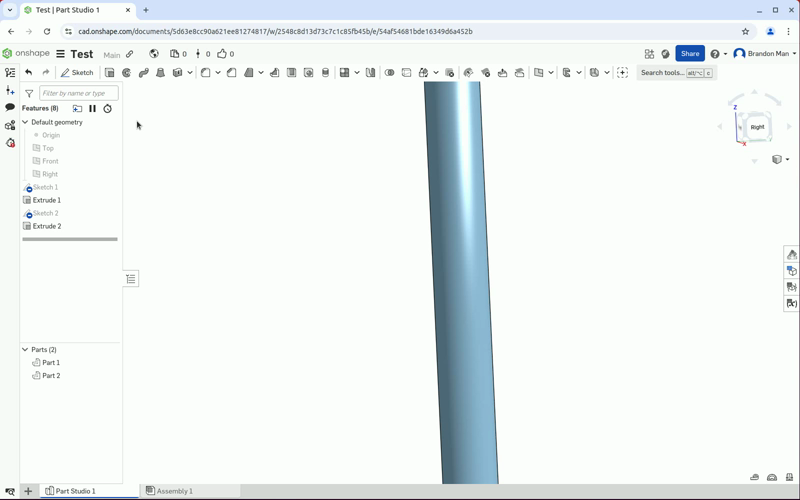
key(right, 3)
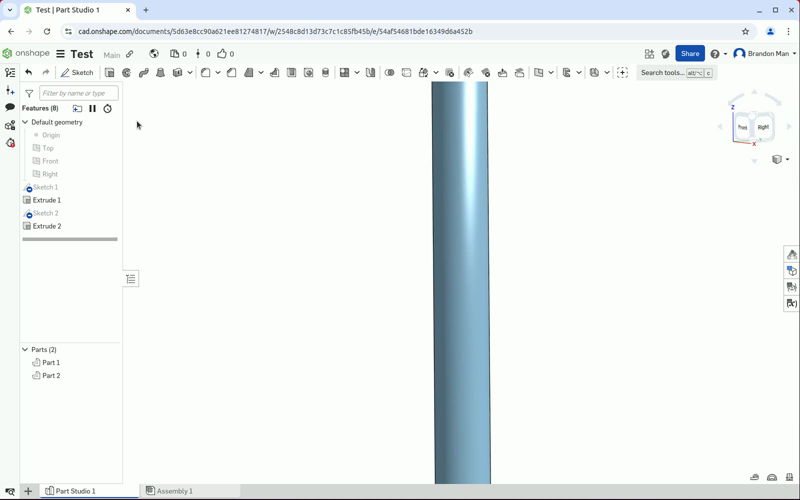
key(down, 3)
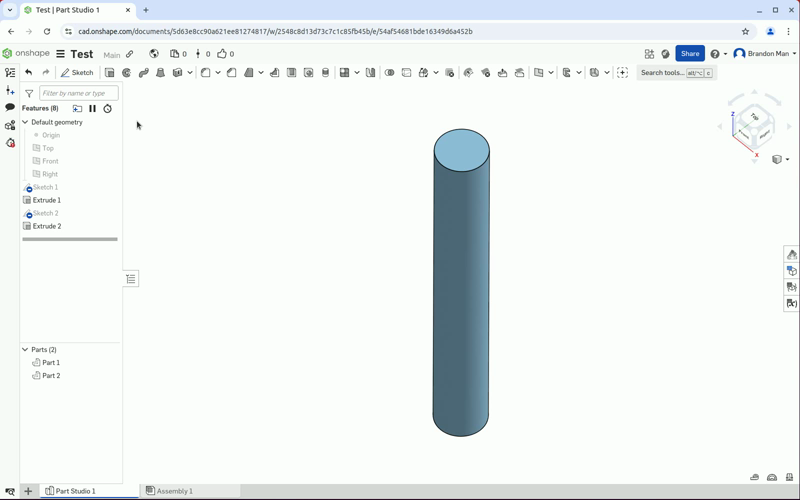
mouse_move(73, 189)
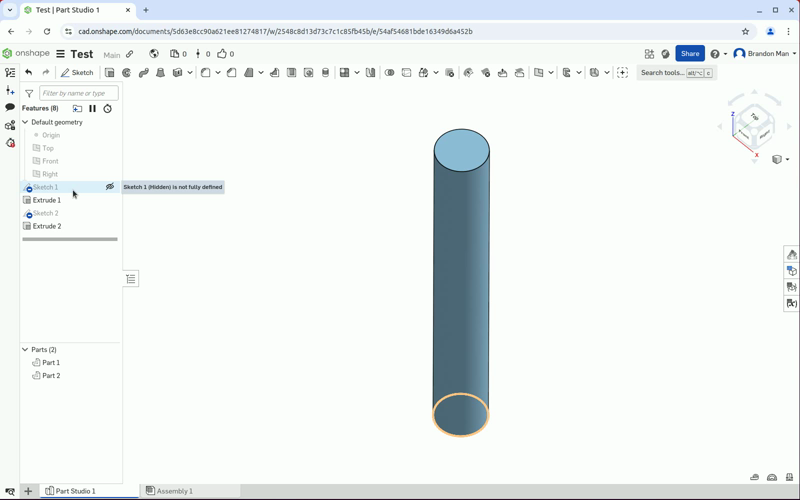
click(73, 189)